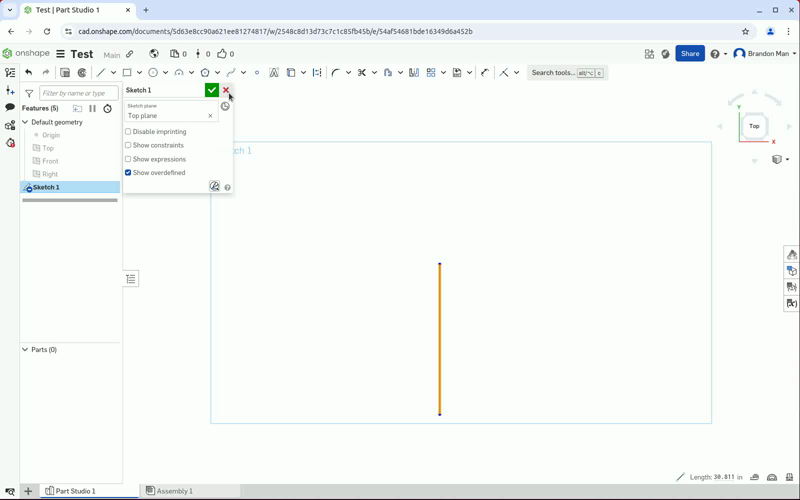
key(shift+h)
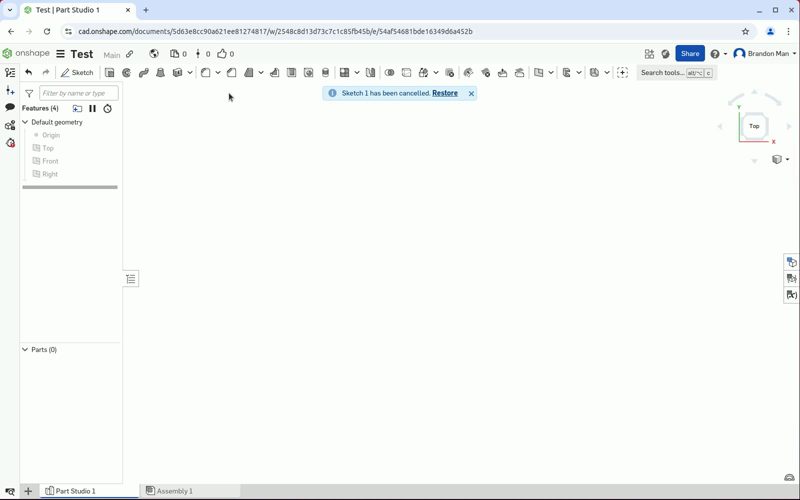
mouse_move(73, 352)
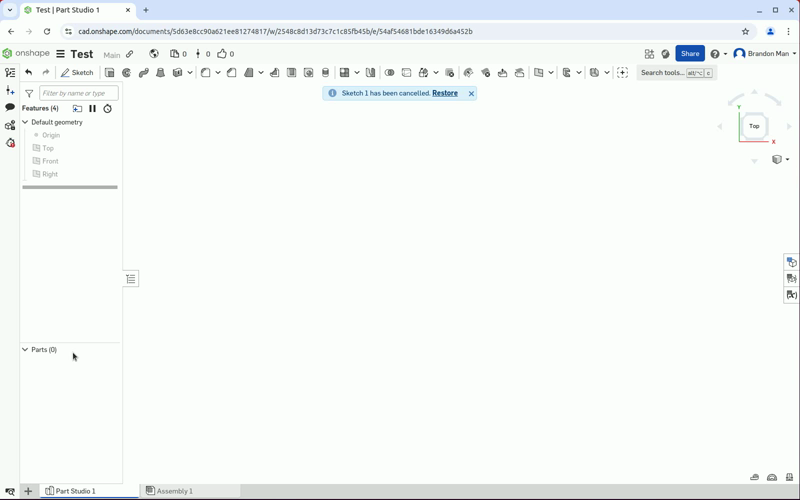
key(y)
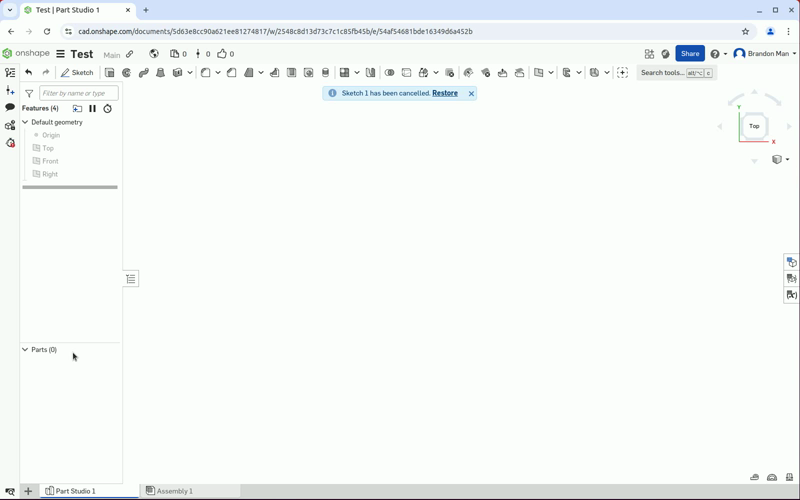
key(shift+p)
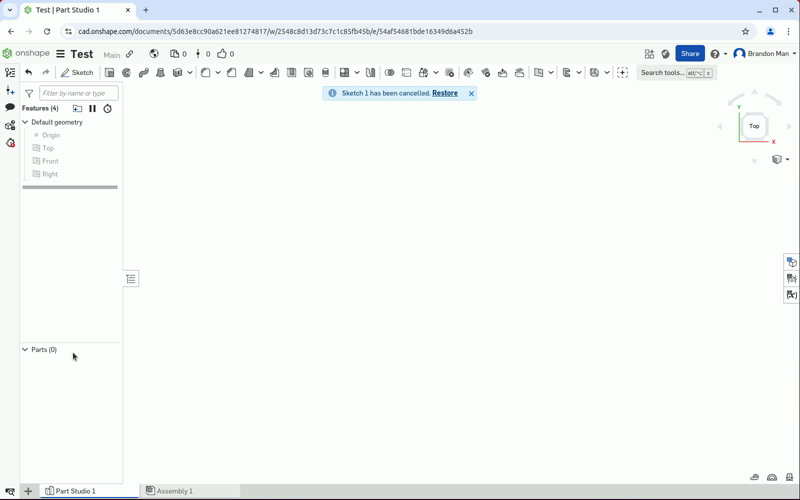
key(space)
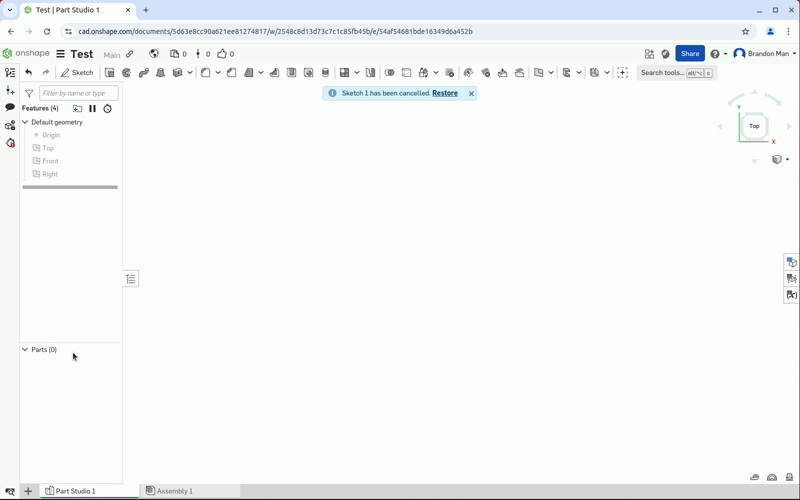
key_down(shift)
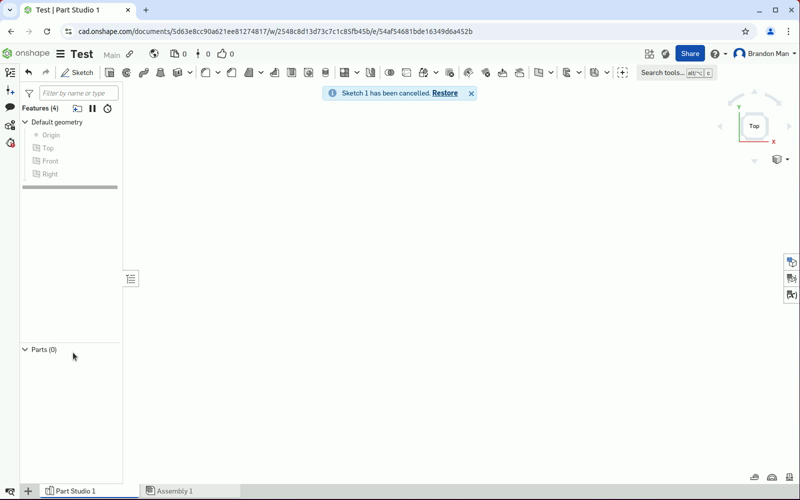
key(up)
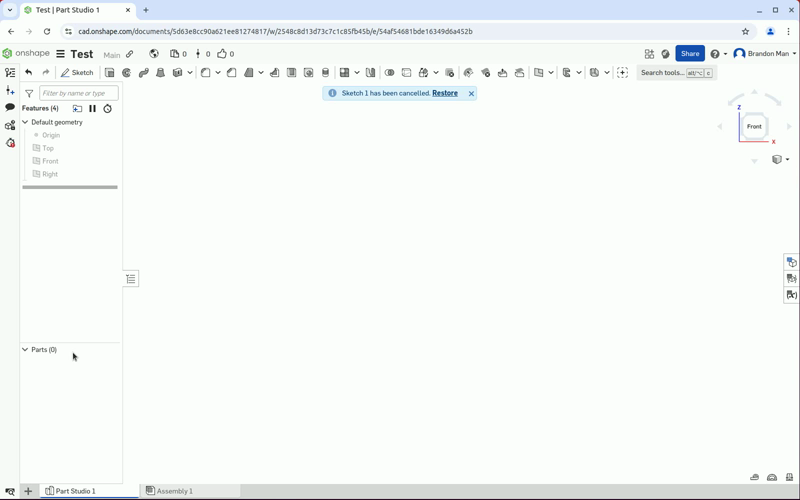
key_up(shift)
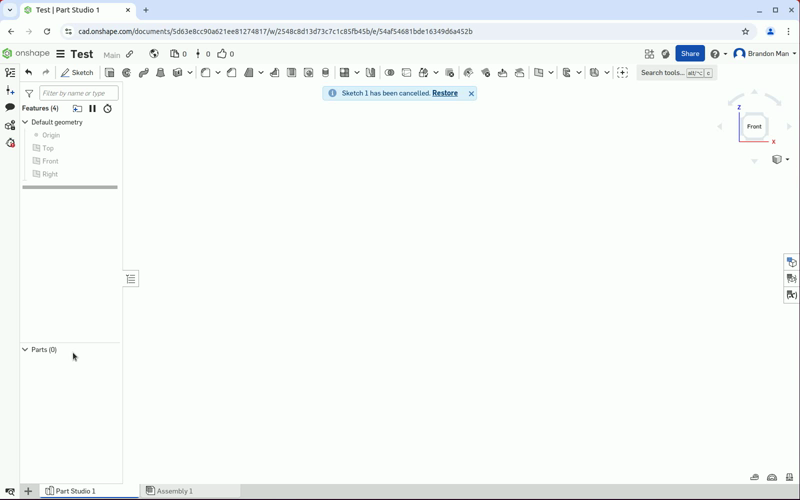
mouse_move(73, 352)
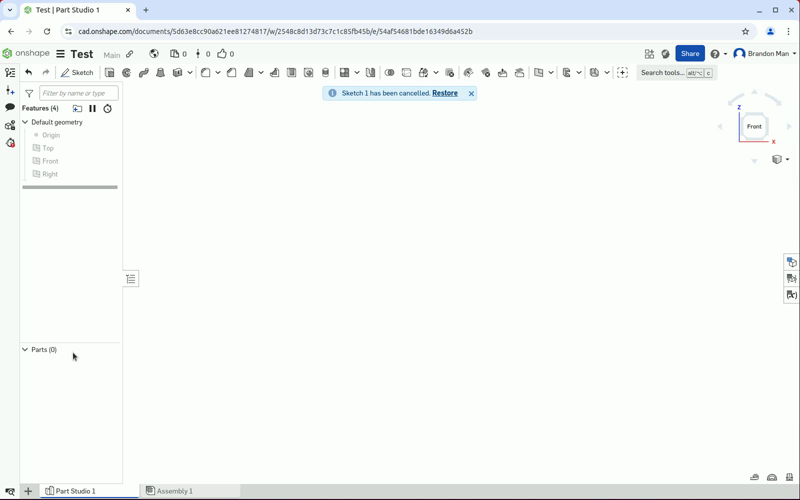
key(shift+y)
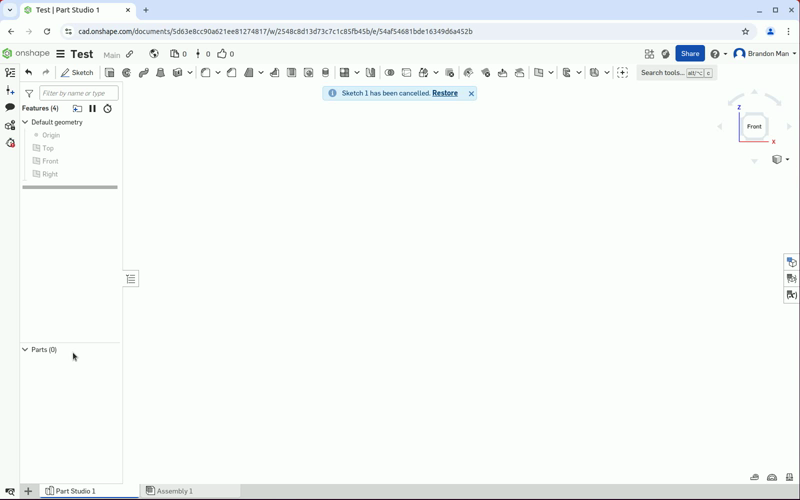
key(shift+s)
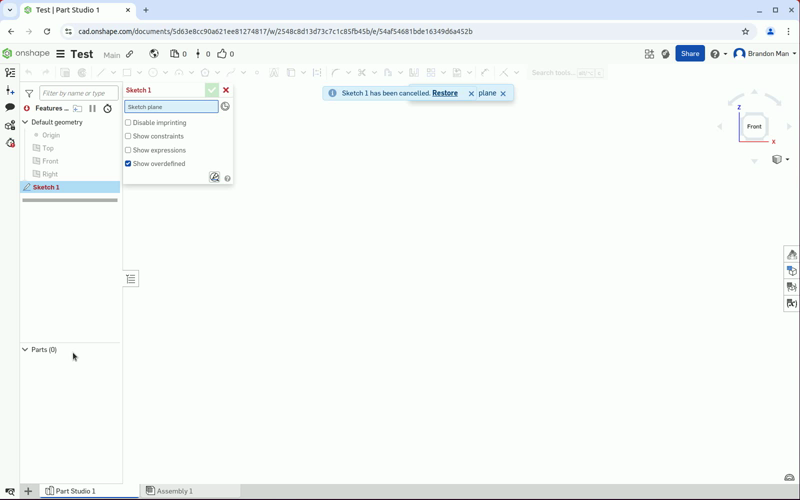
mouse_move(73, 163)
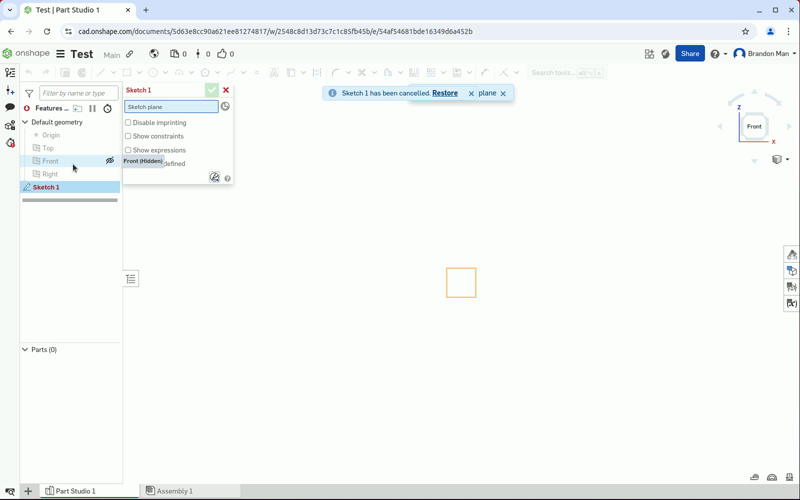
click(73, 163)
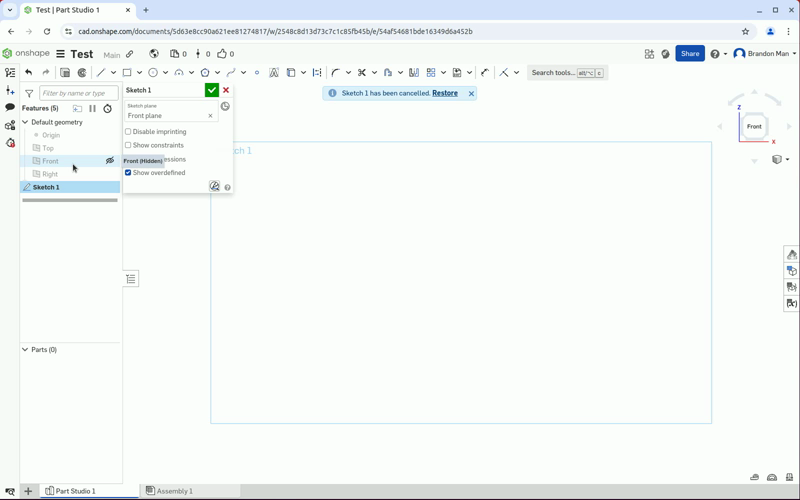
mouse_move(73, 352)
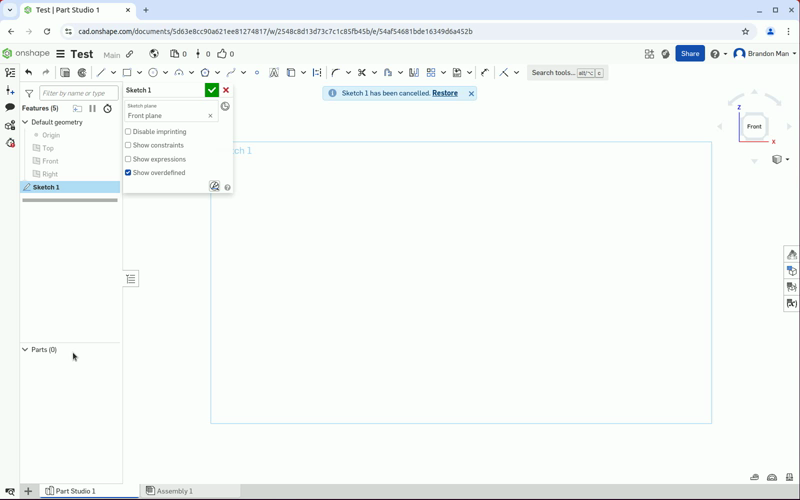
key(y)
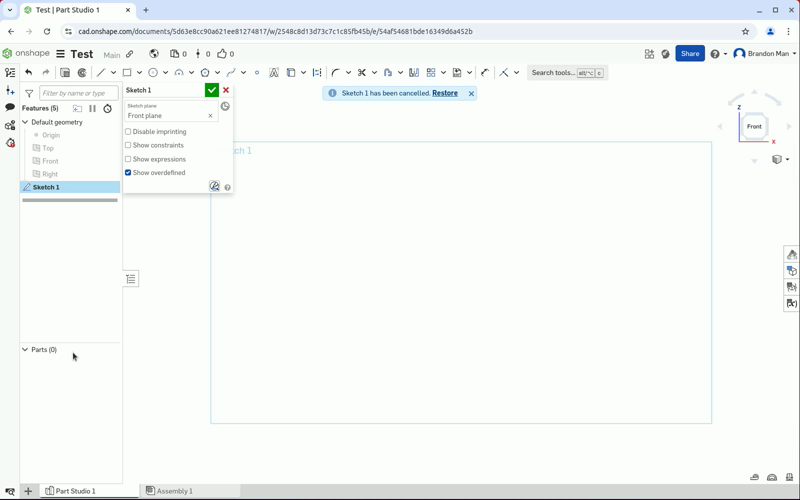
key(l)
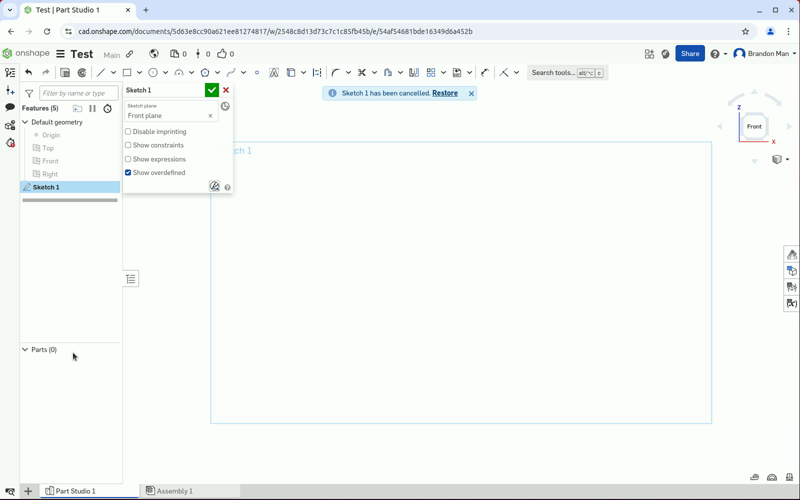
key_down(shift)
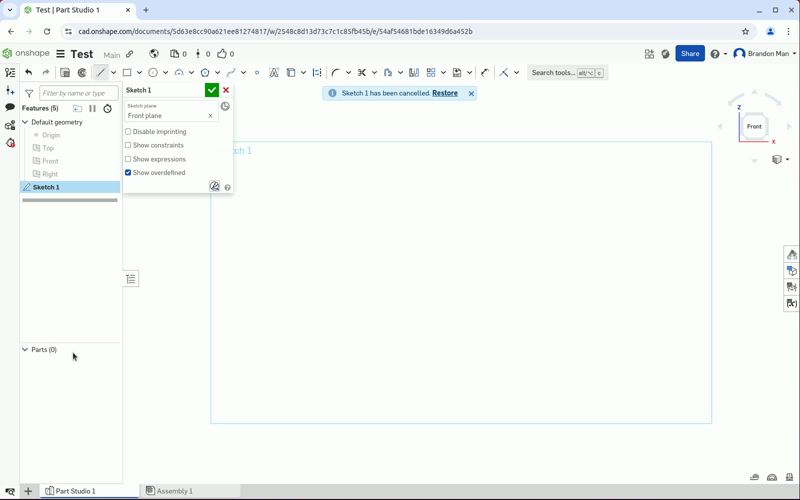
mouse_move(460, 282)
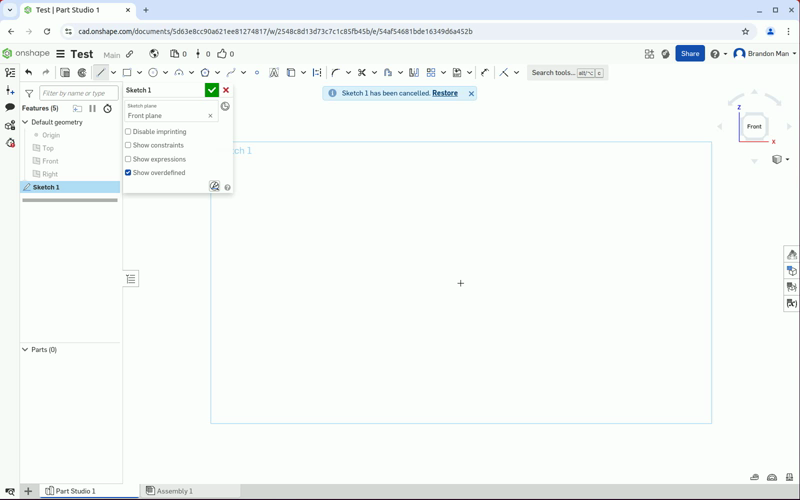
click(460, 282)
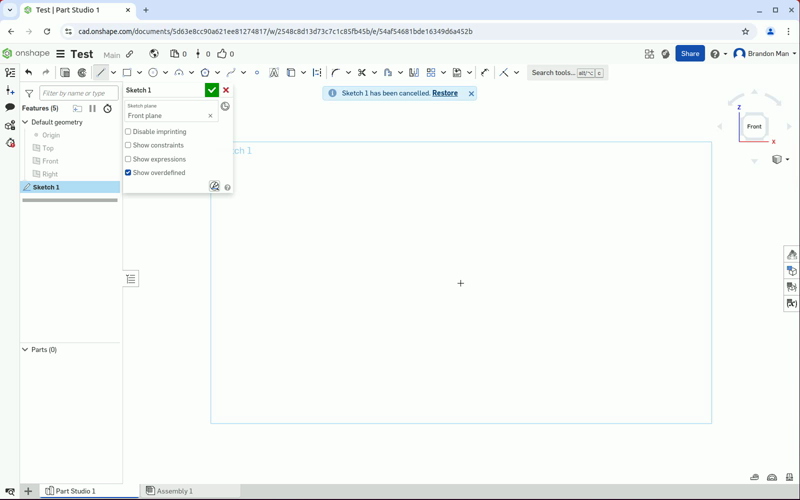
key_up(shift)
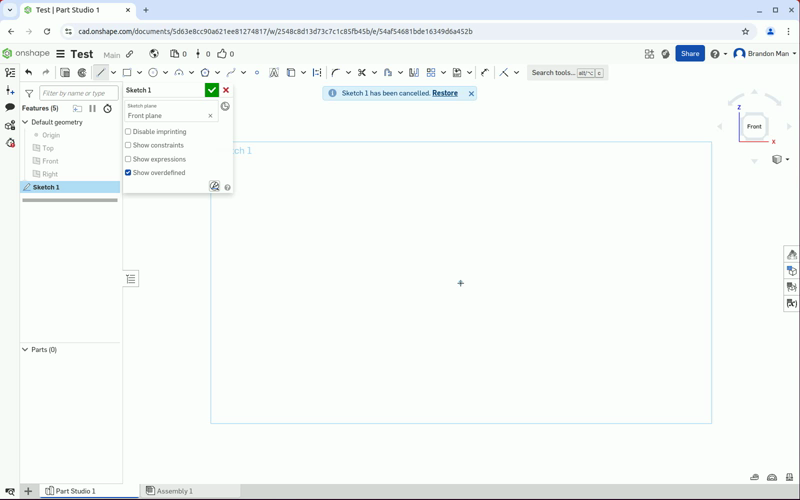
key_down(shift)
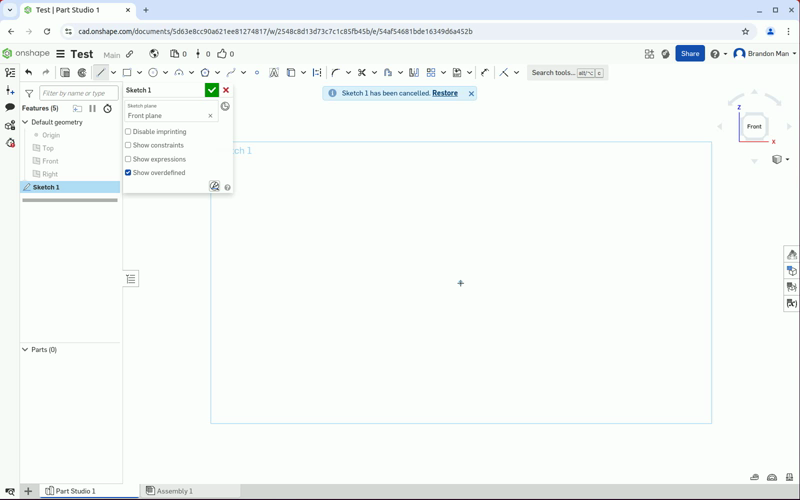
mouse_move(490, 282)
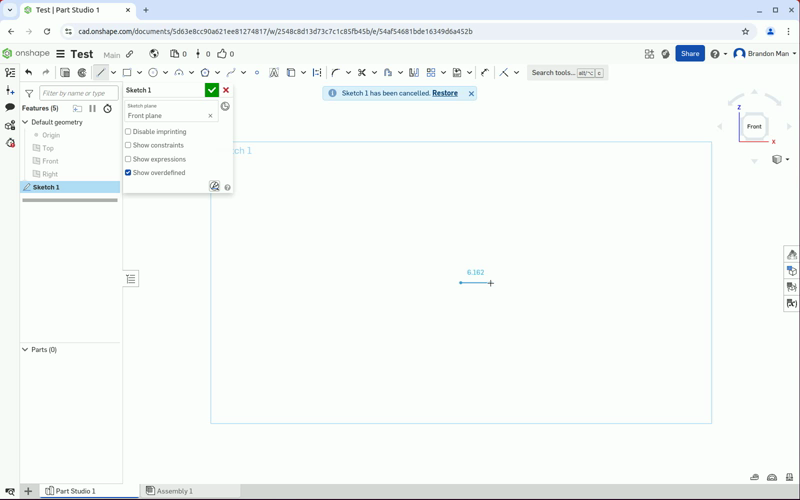
mouse_move(517, 282)
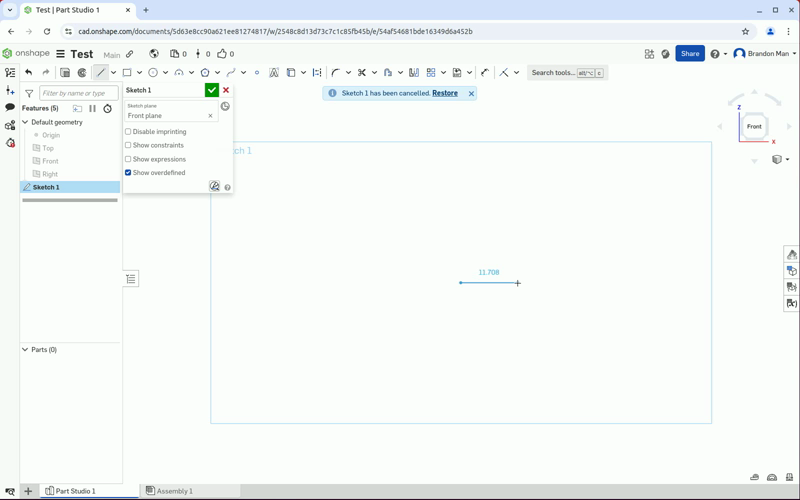
click(517, 282)
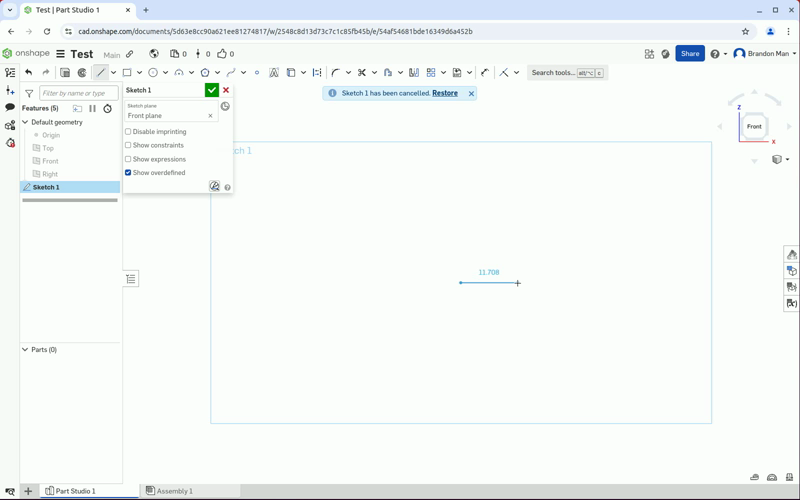
key_up(shift)
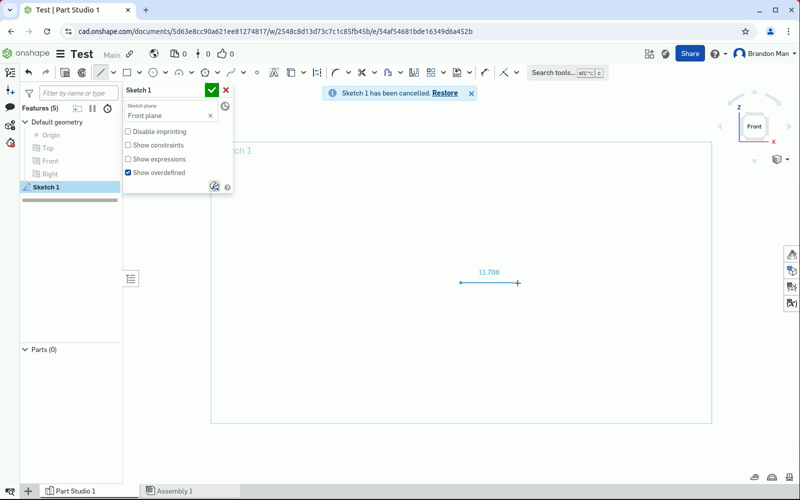
key(esc)
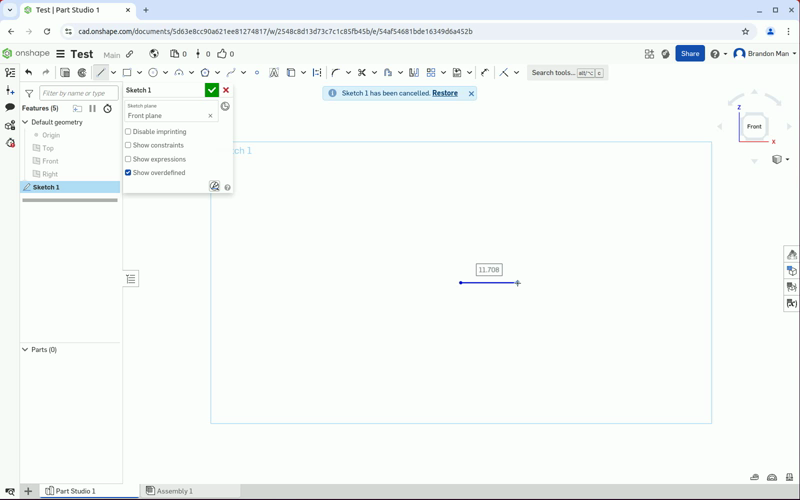
key(a)
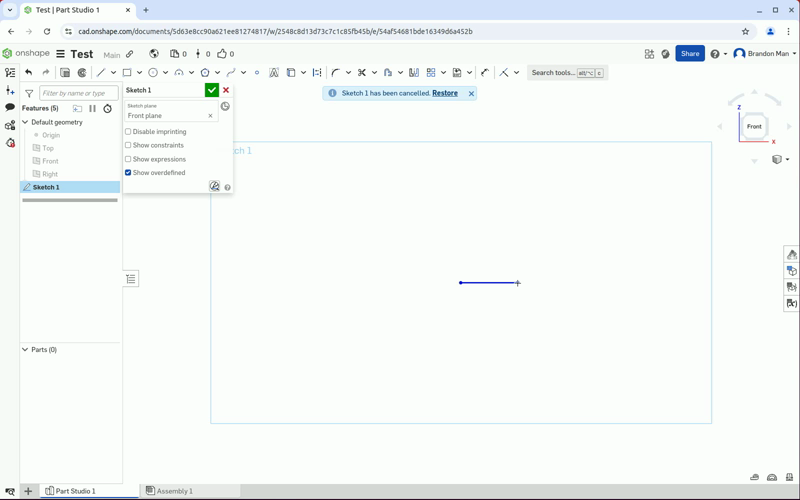
mouse_move(517, 282)
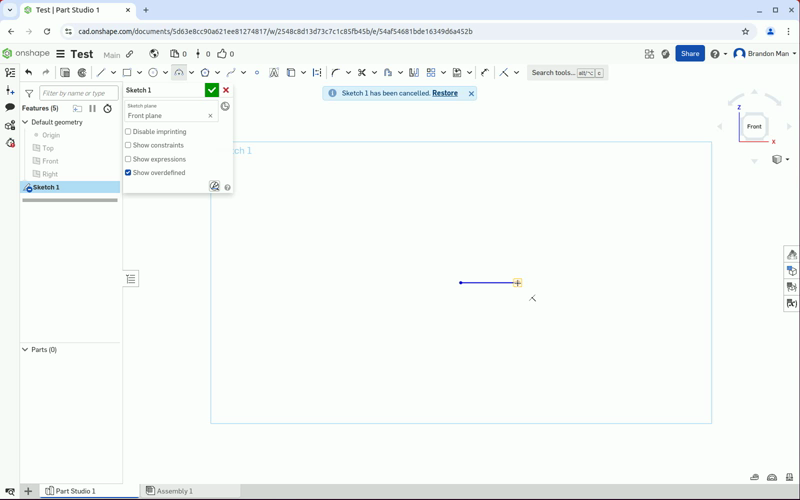
click(517, 282)
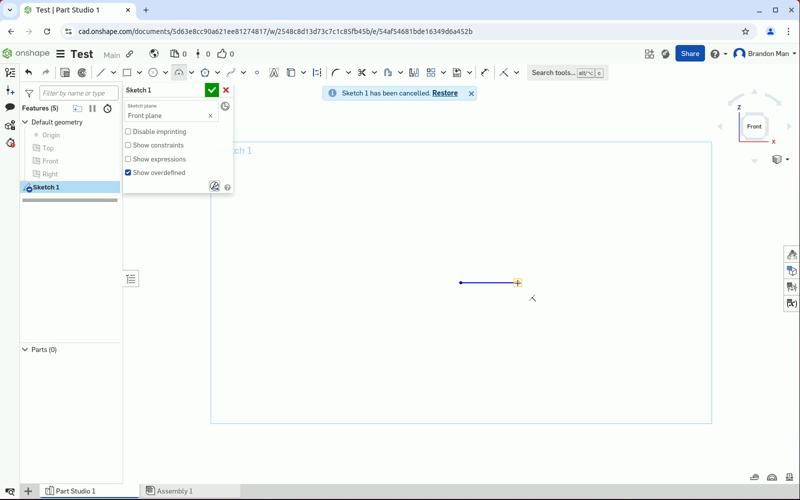
key_down(shift)
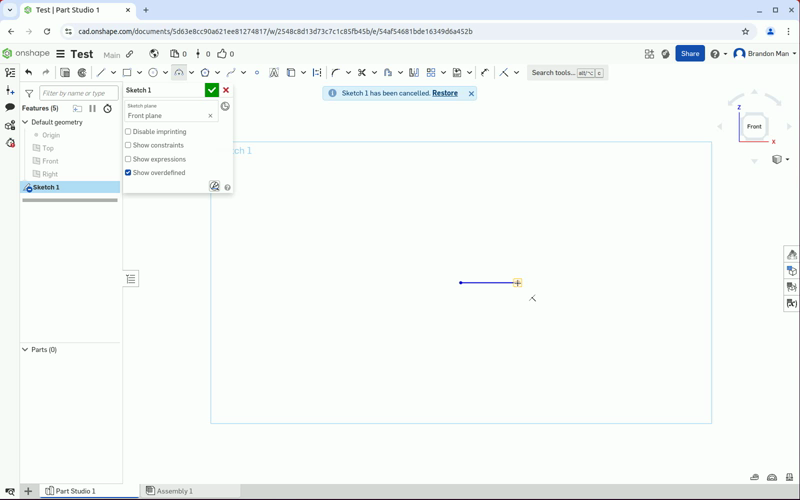
mouse_move(517, 170)
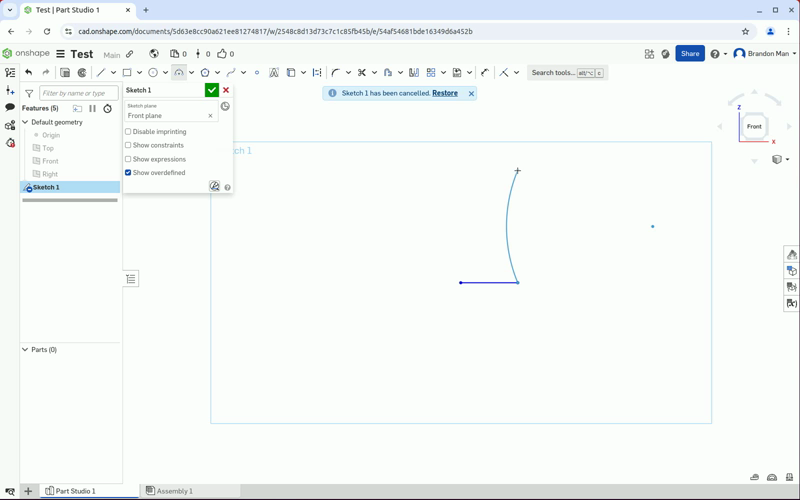
click(517, 170)
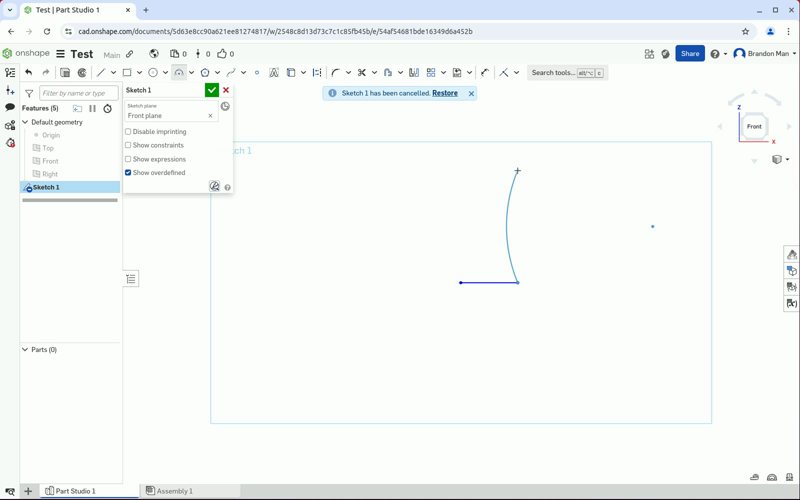
mouse_move(573, 226)
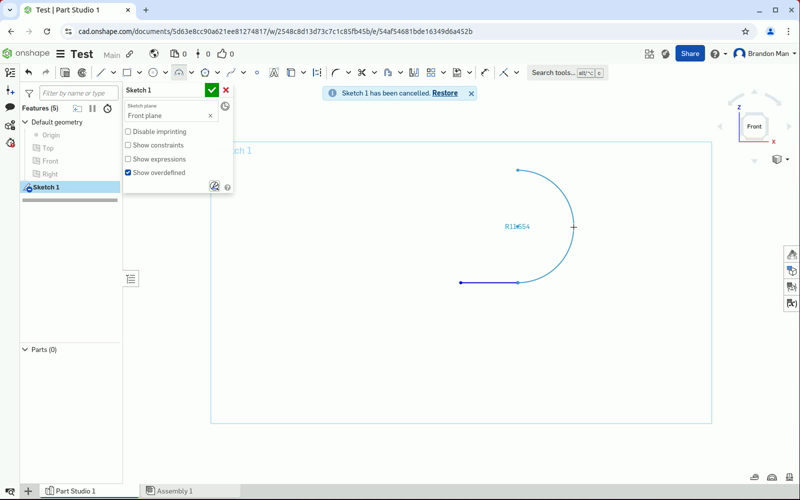
click(573, 226)
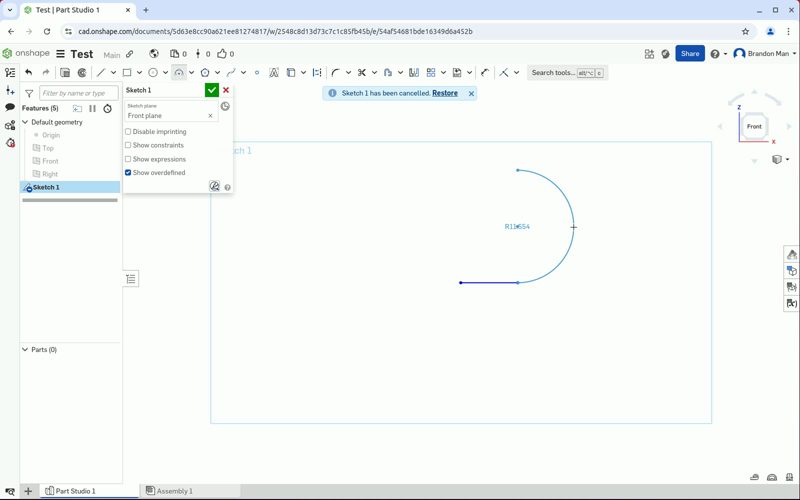
key_up(shift)
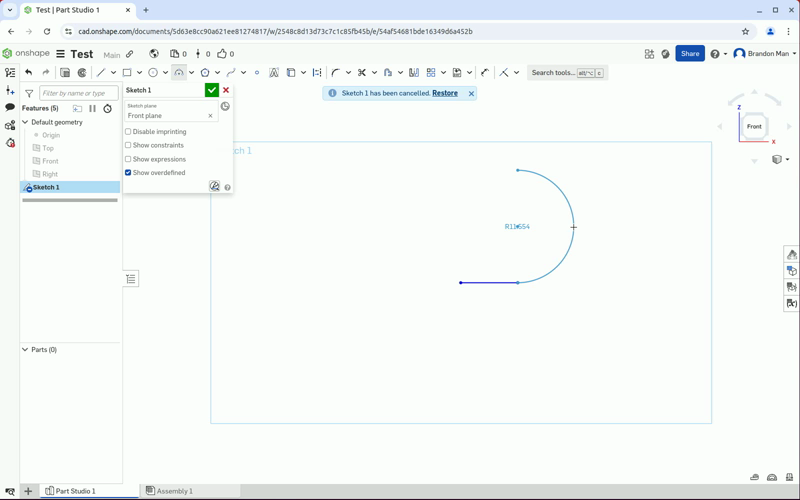
key(esc)
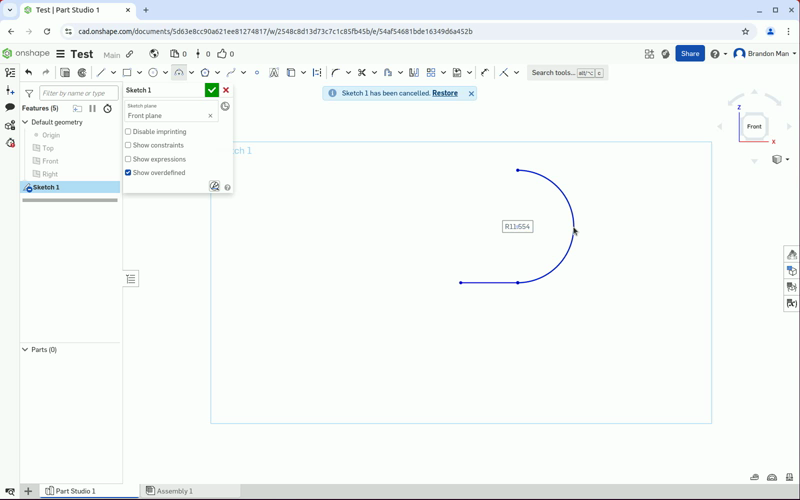
key(l)
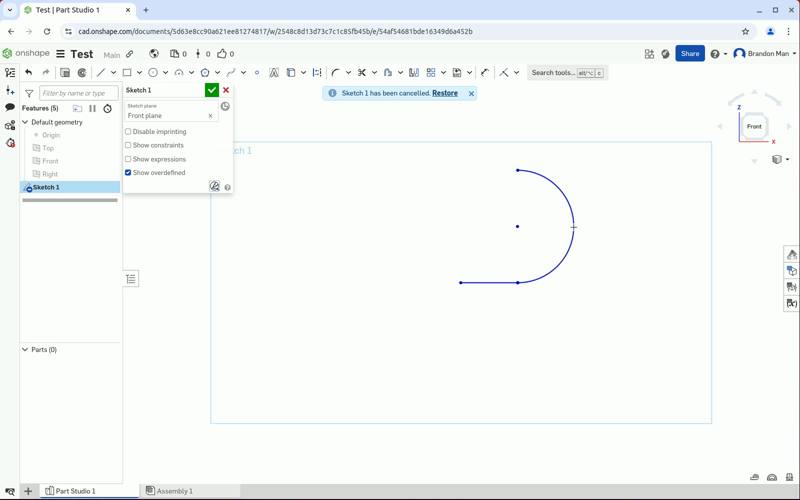
mouse_move(517, 170)
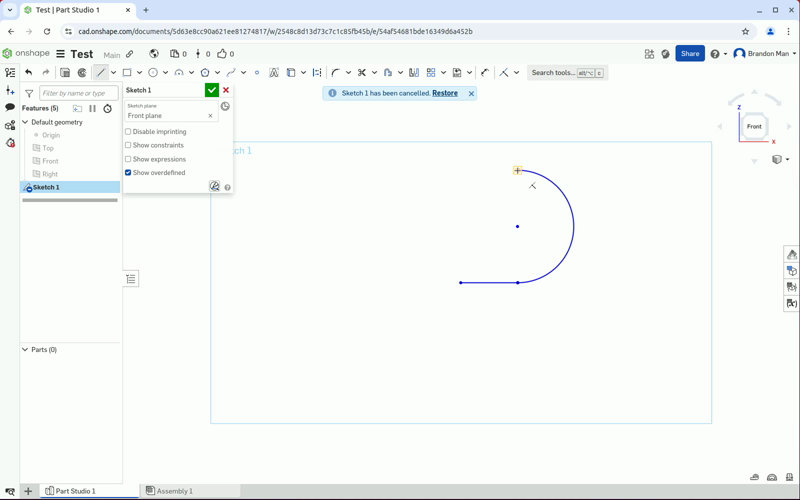
click(517, 170)
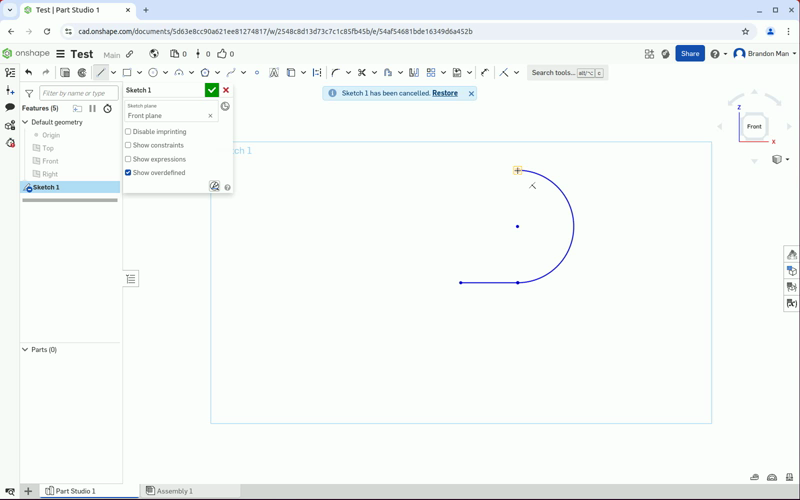
key_down(shift)
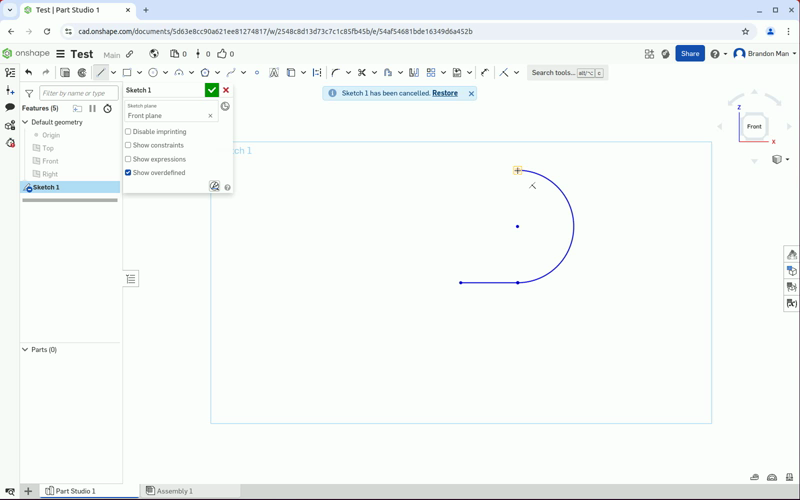
mouse_move(547, 170)
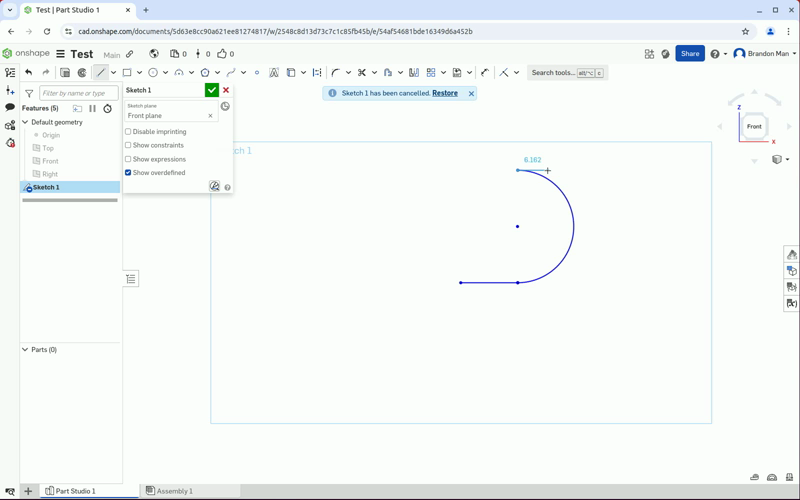
mouse_move(460, 170)
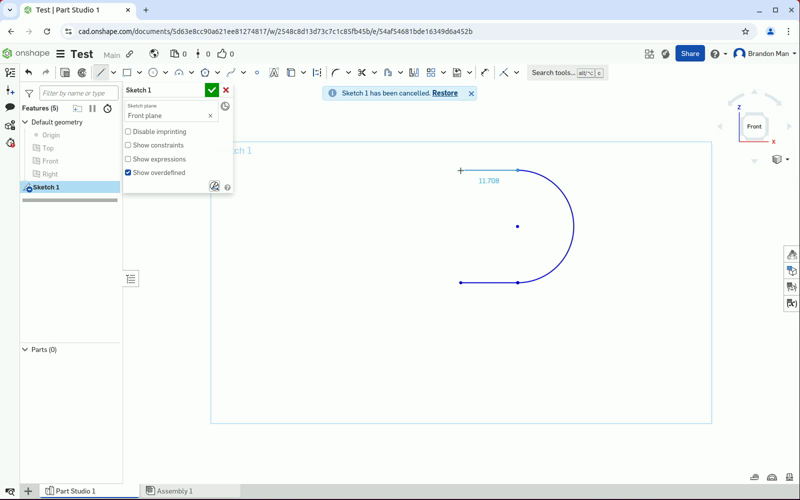
click(460, 170)
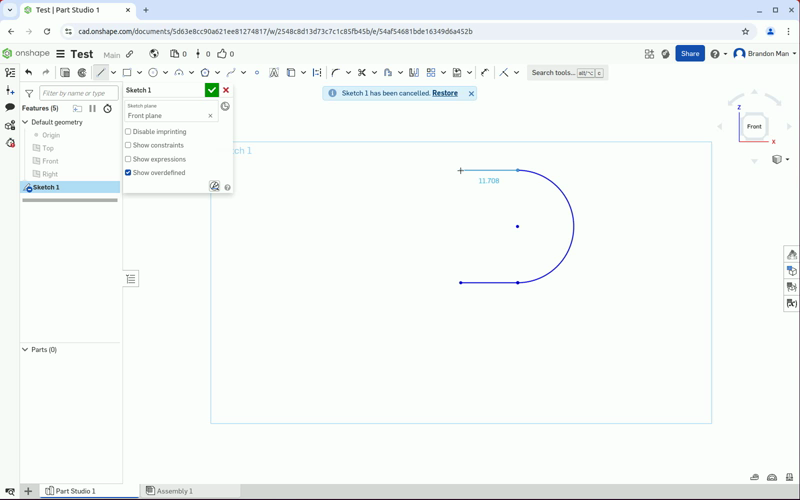
key_up(shift)
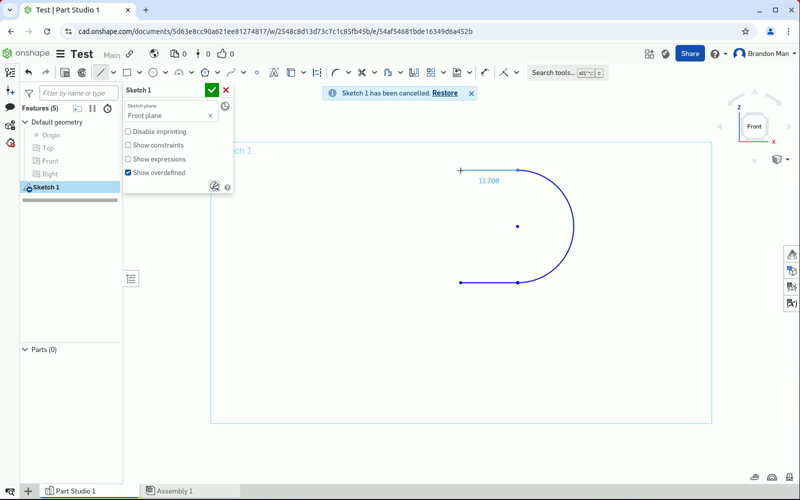
key_down(shift)
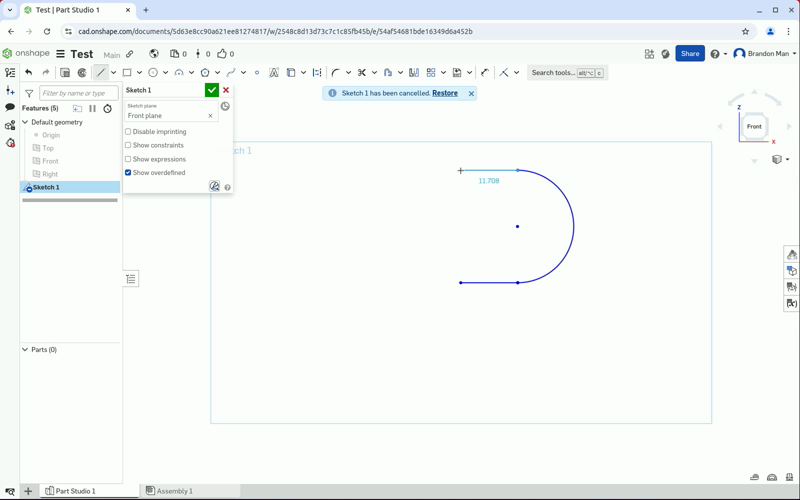
mouse_move(460, 282)
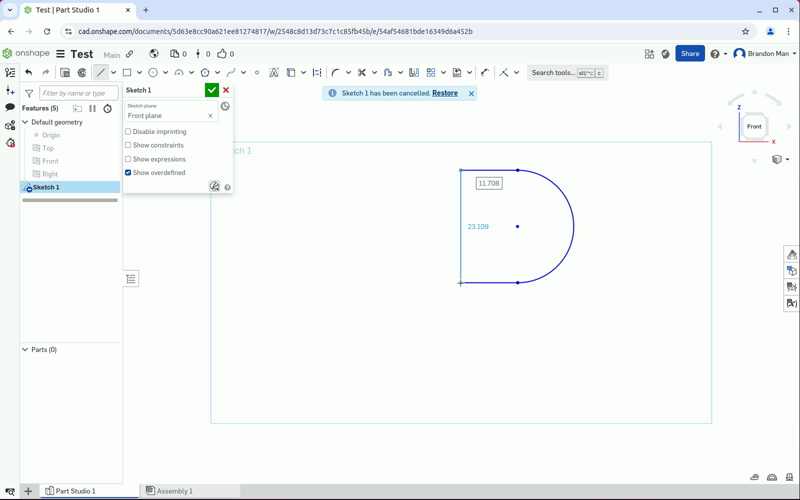
key_up(shift)
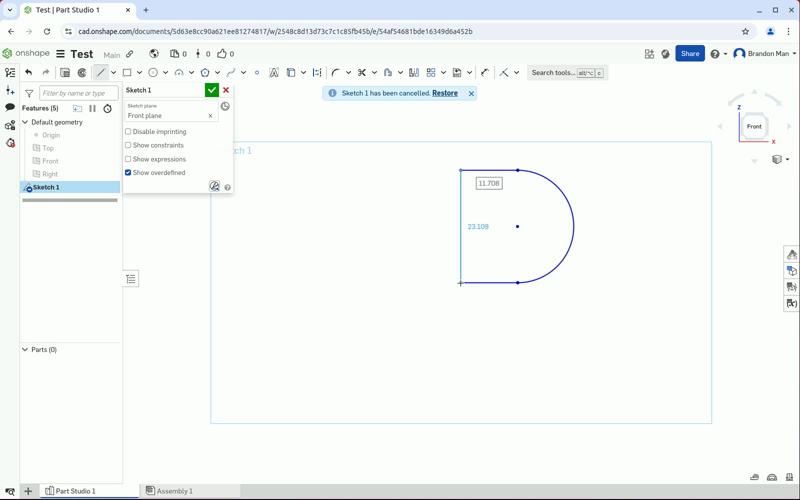
click(460, 282)
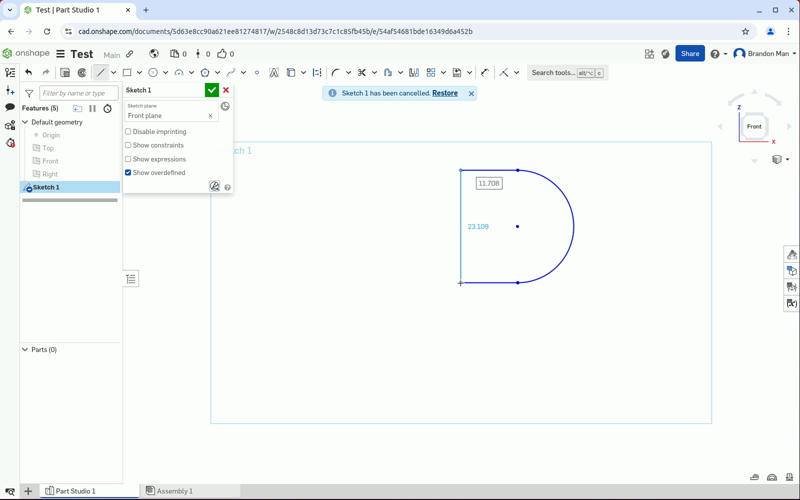
key(esc)
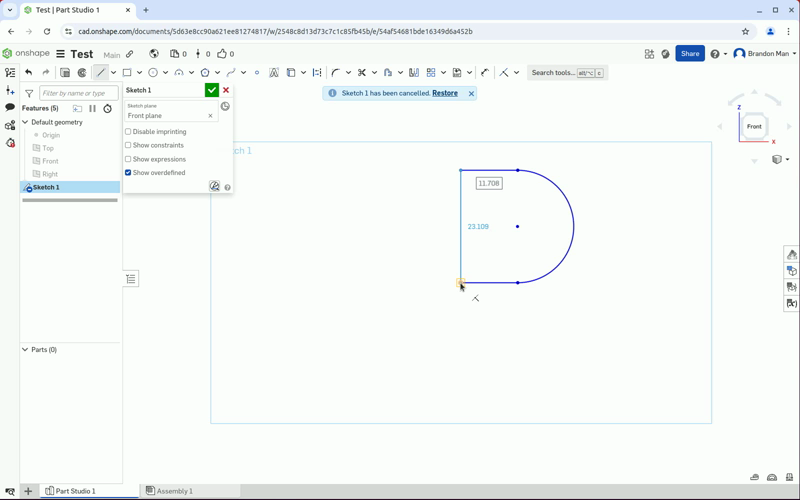
key(c)
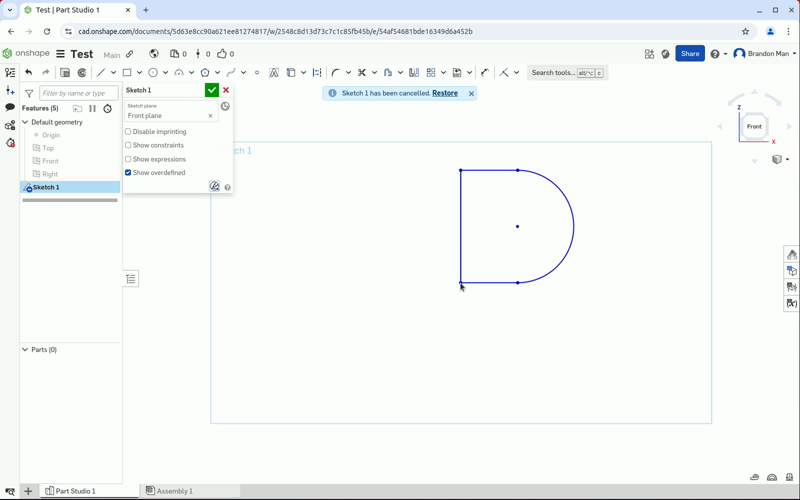
key_down(shift)
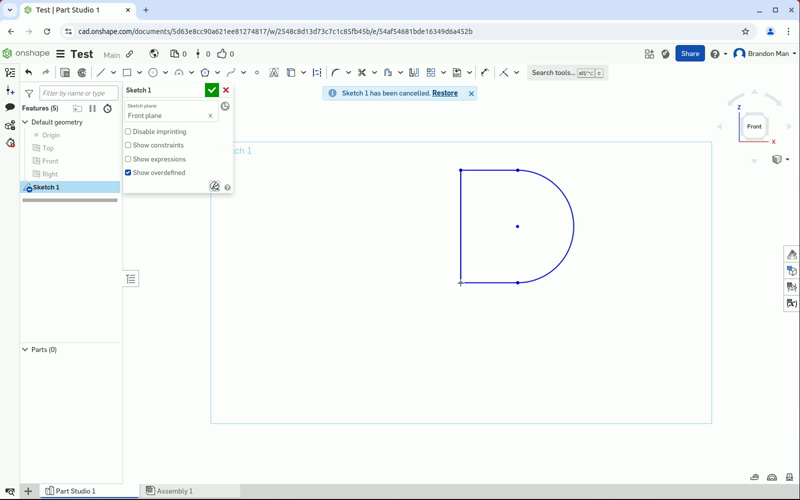
mouse_move(517, 226)
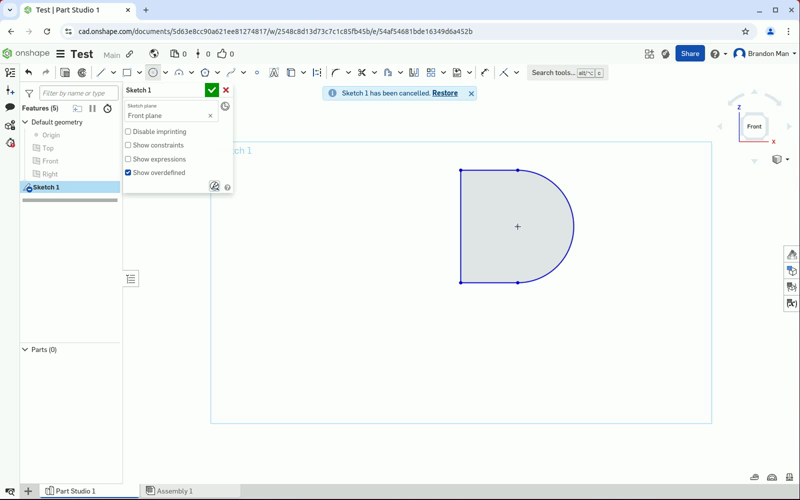
scroll(6)
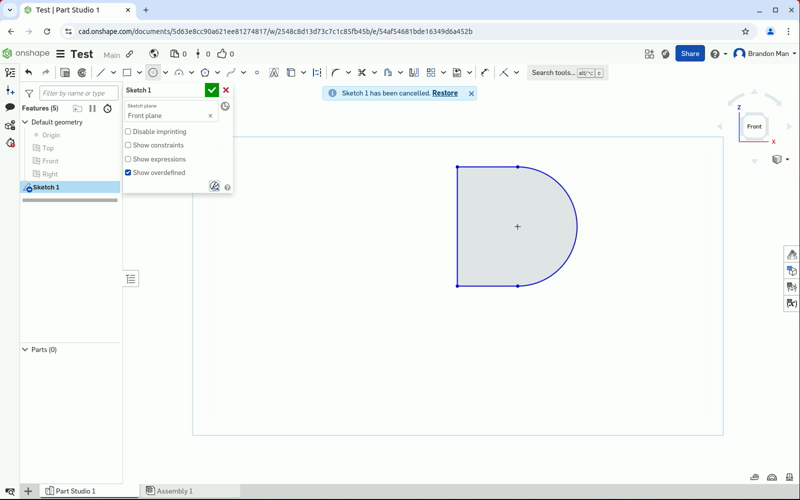
scroll(6)
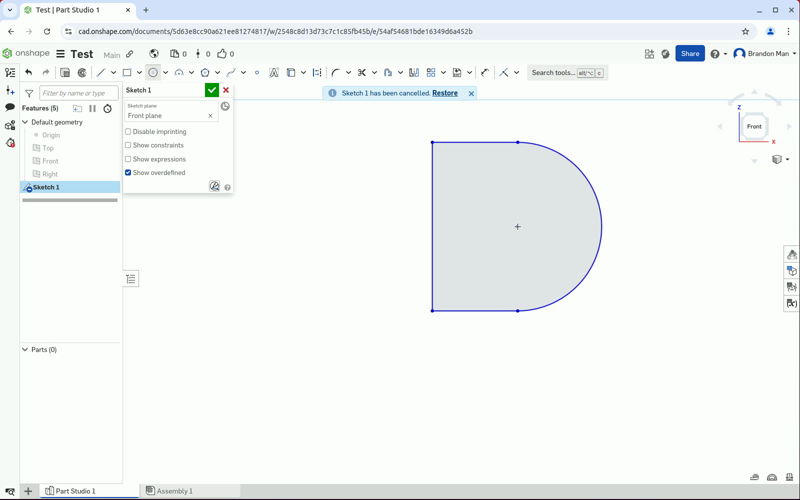
scroll(6)
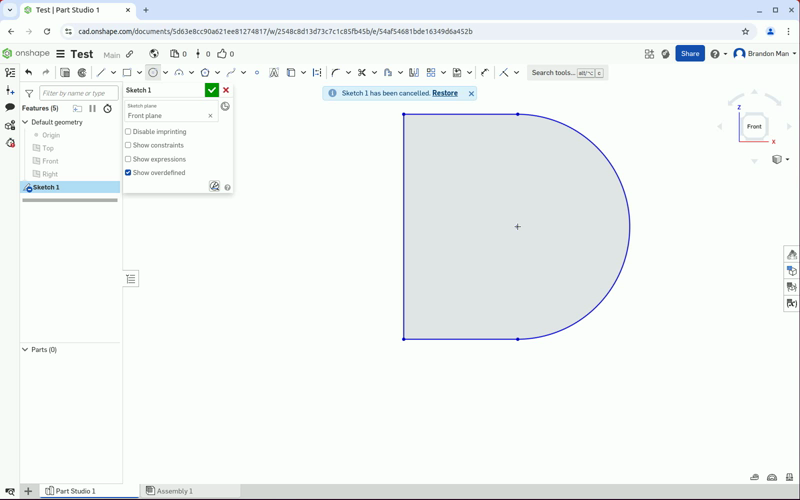
scroll(6)
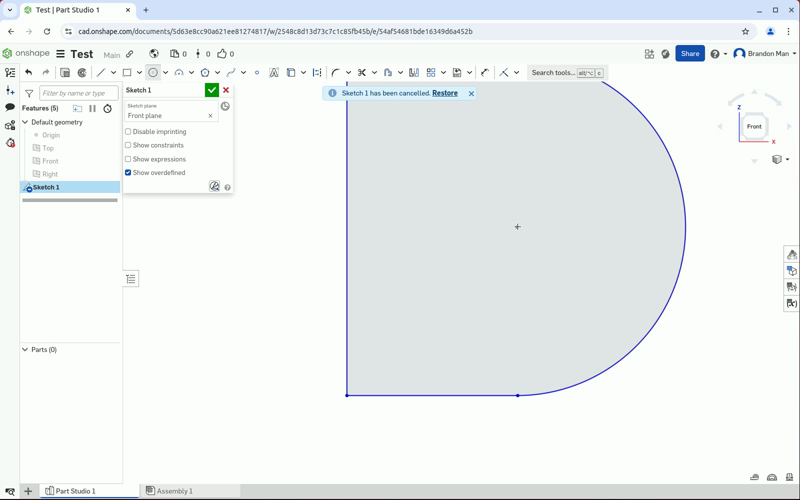
scroll(6)
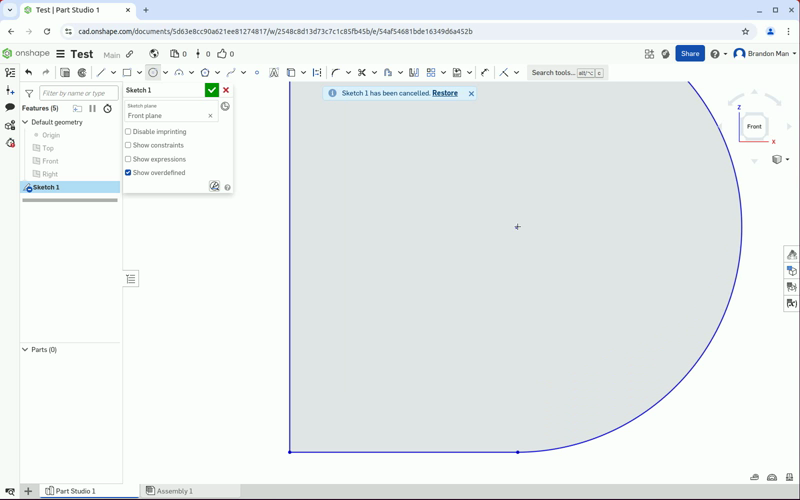
scroll(6)
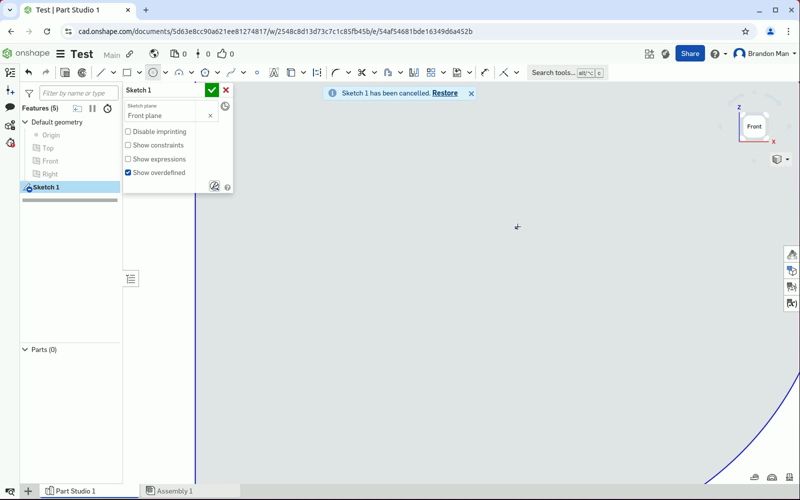
scroll(6)
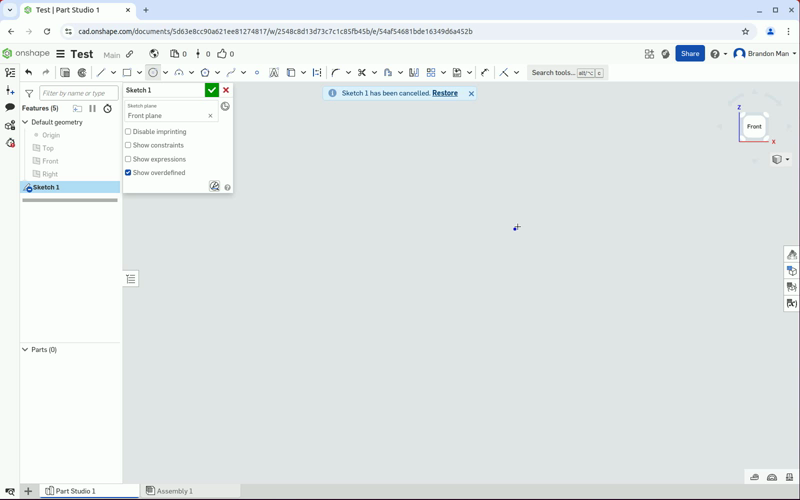
click(517, 226)
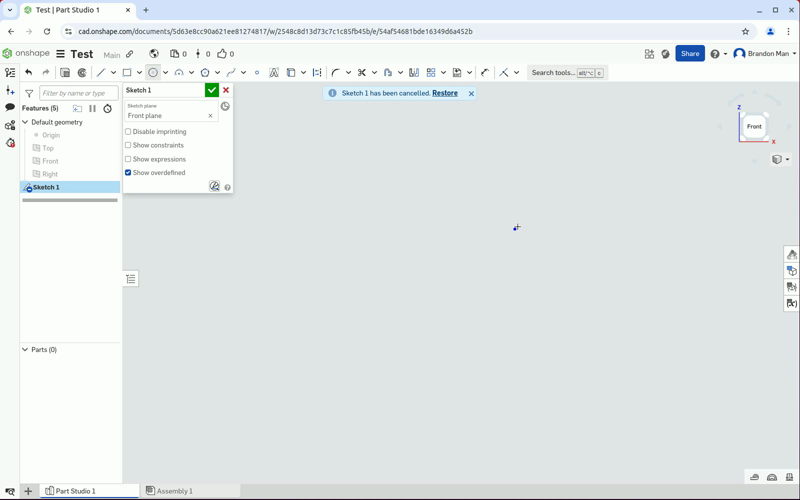
scroll(-6)
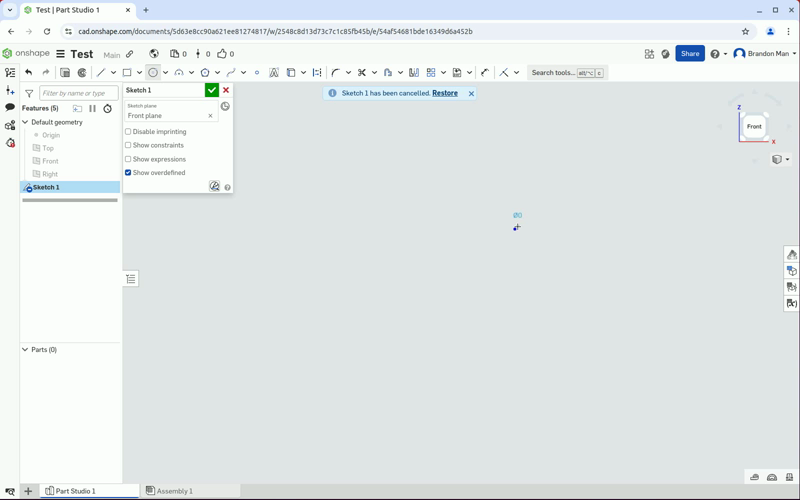
scroll(-6)
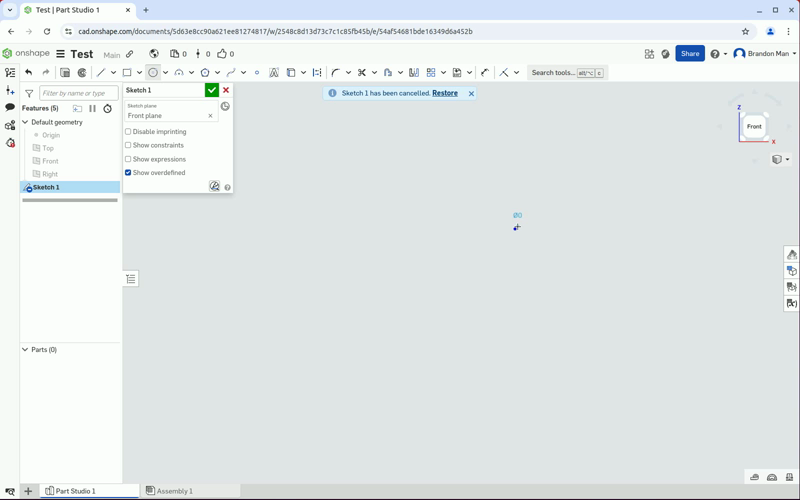
scroll(-6)
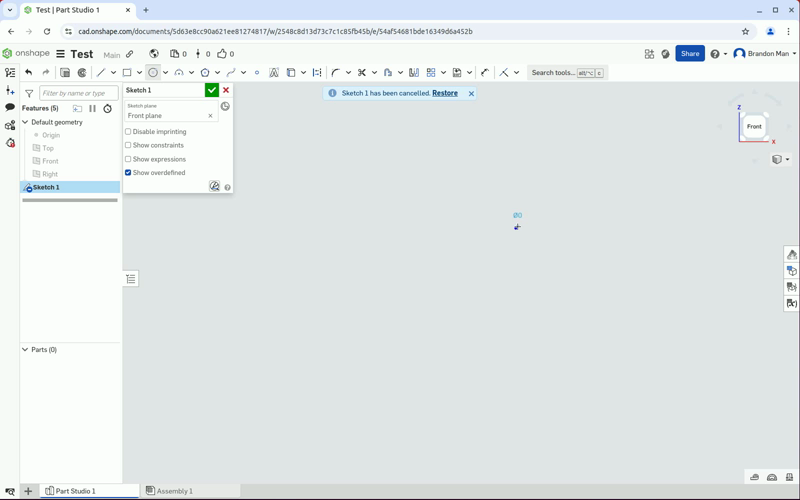
scroll(-6)
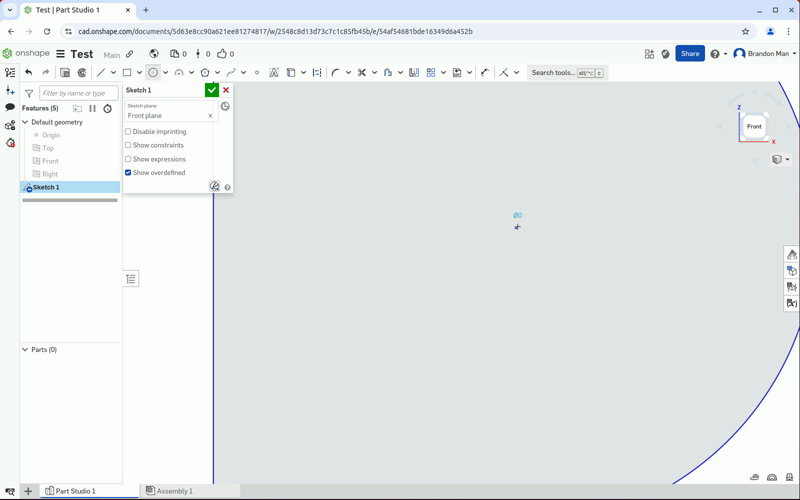
scroll(-6)
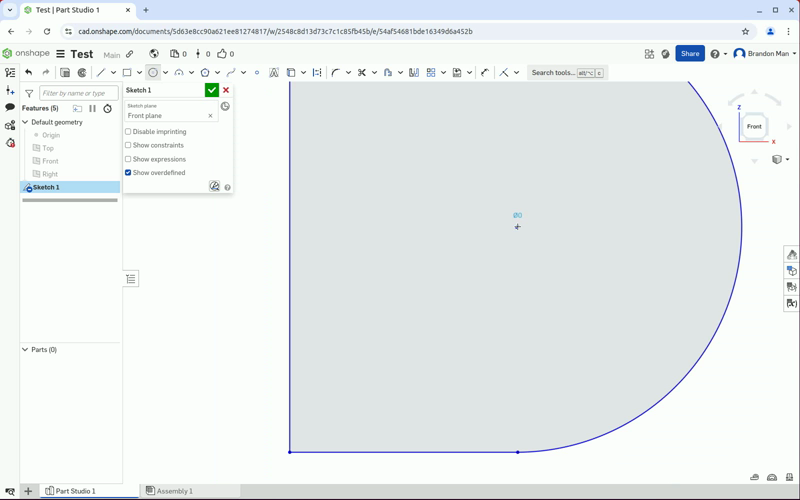
scroll(-6)
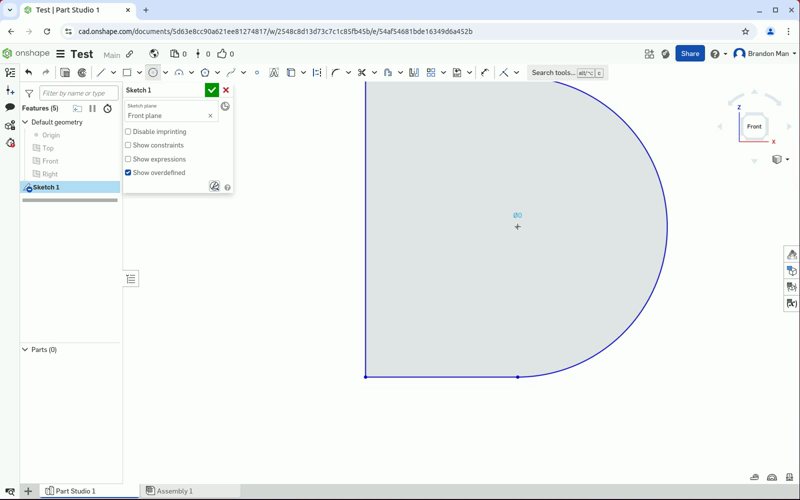
scroll(-6)
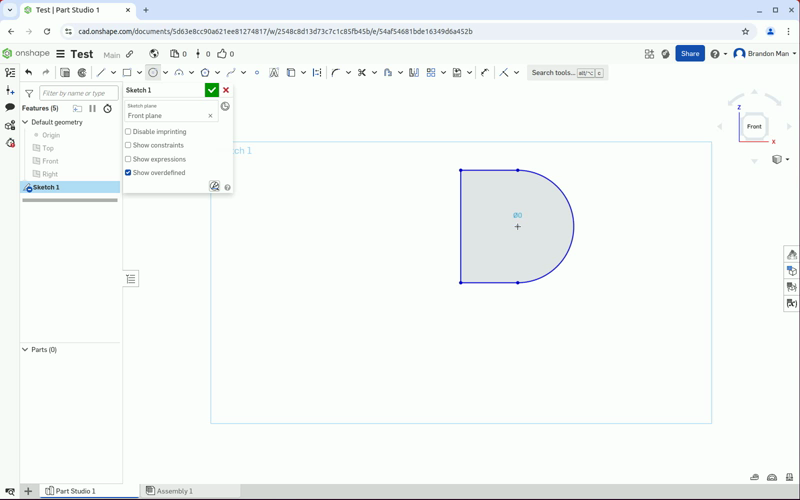
key_up(shift)
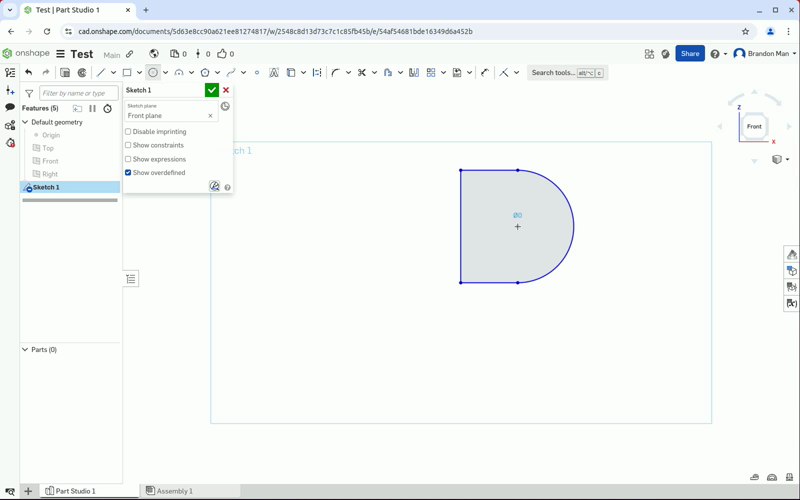
mouse_move(546, 226)
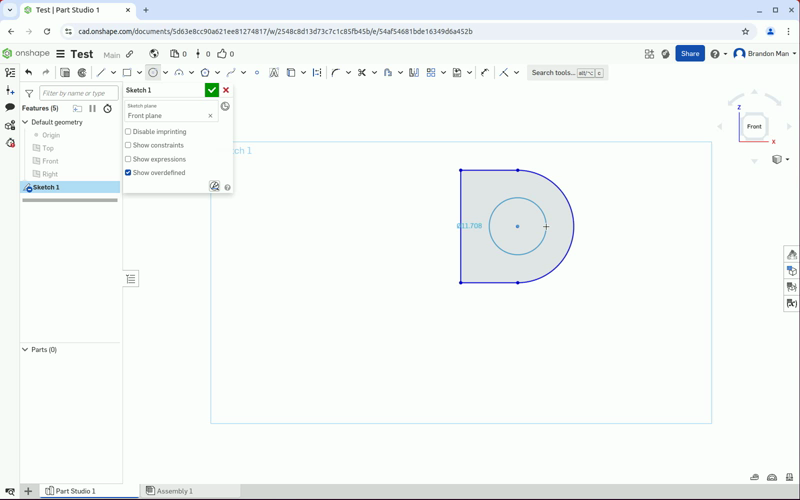
click(546, 226)
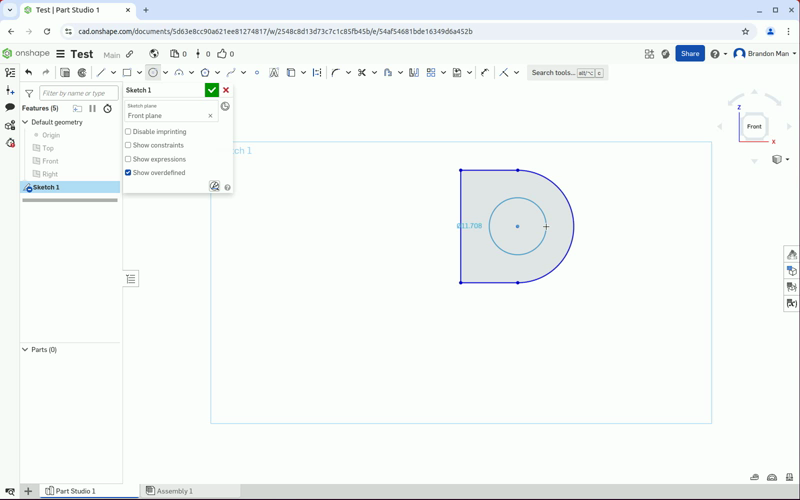
key(esc)
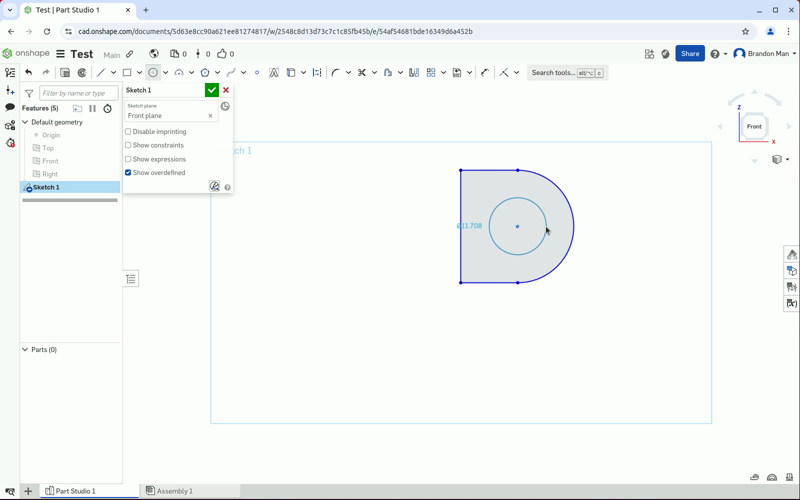
mouse_move(481, 207)
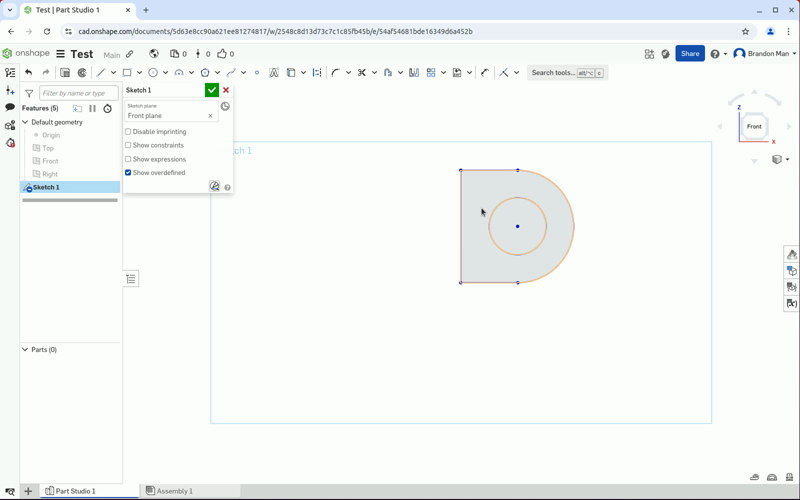
click(481, 207)
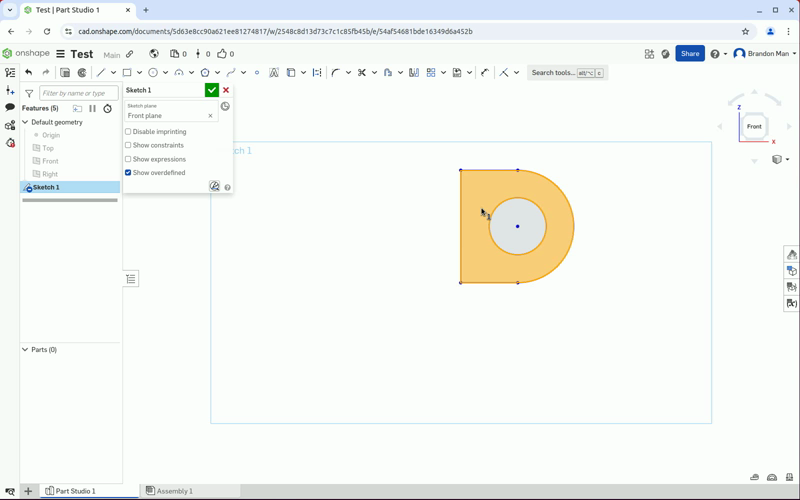
mouse_move(73, 352)
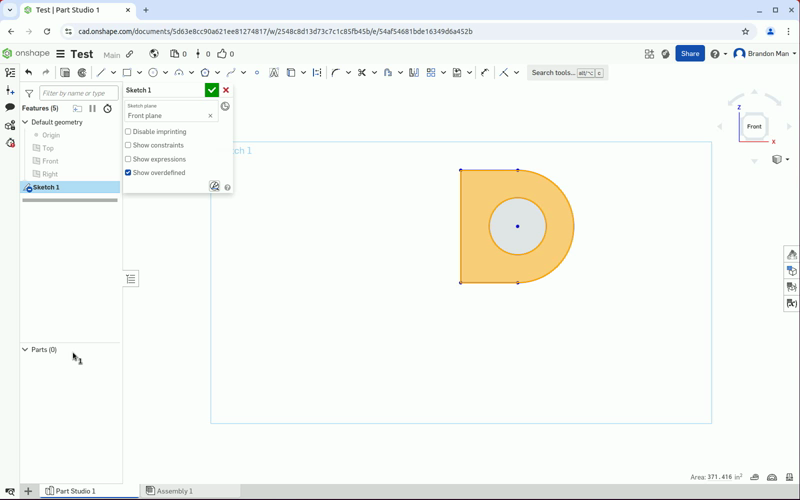
key(shift+y)
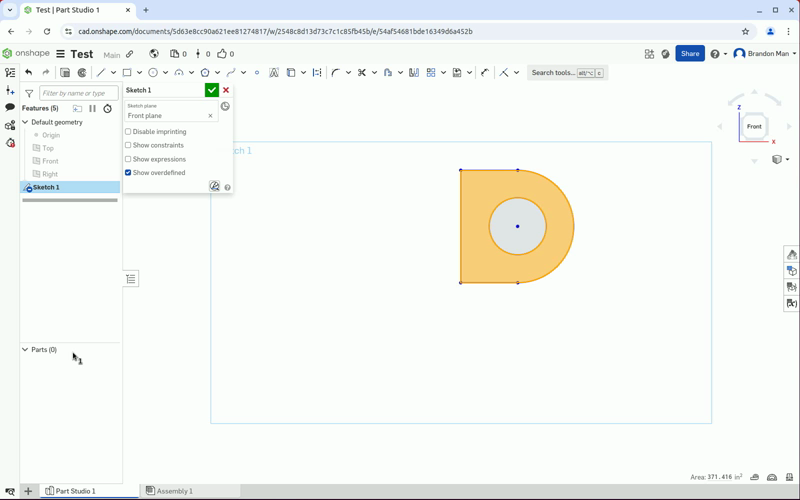
key(shift+e)
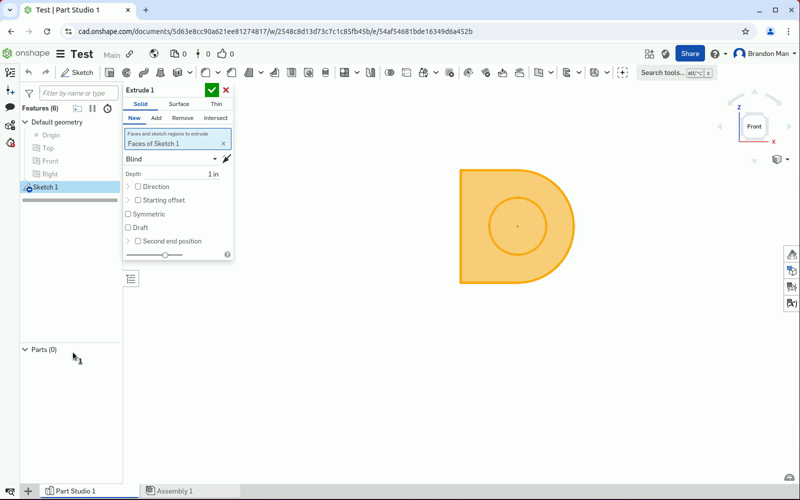
mouse_move(143, 106)
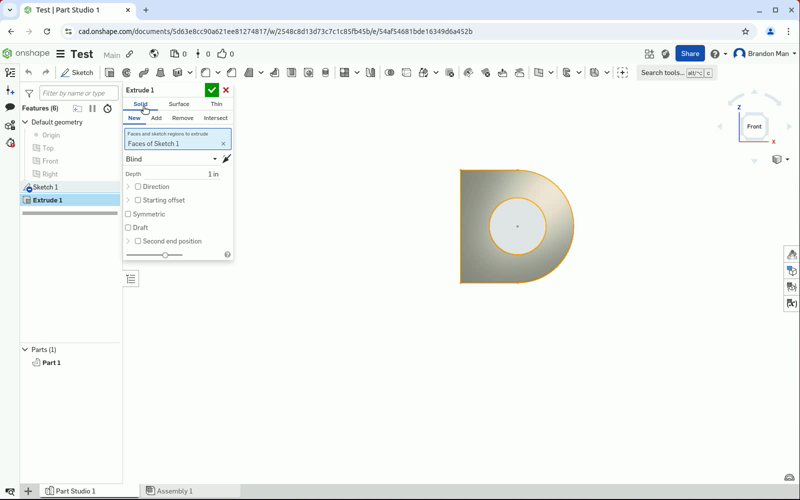
click(143, 106)
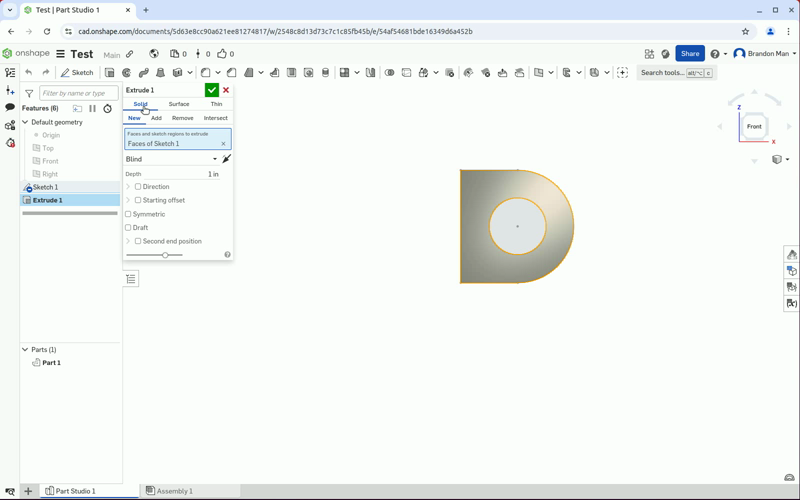
mouse_move(137, 120)
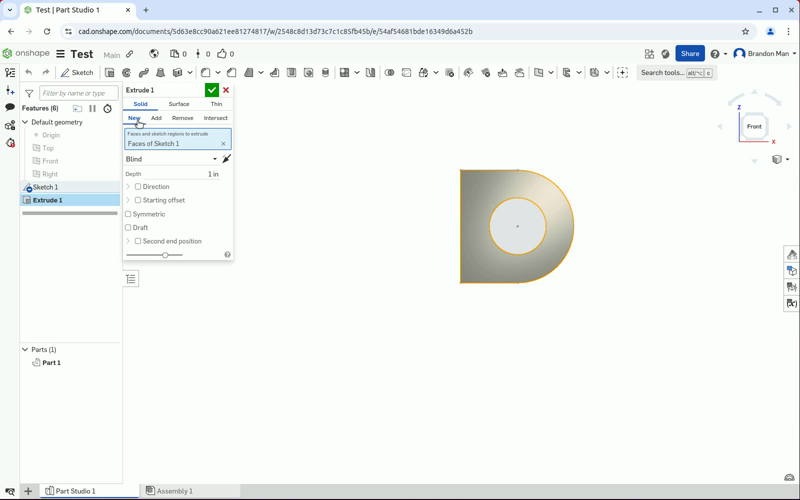
click(137, 120)
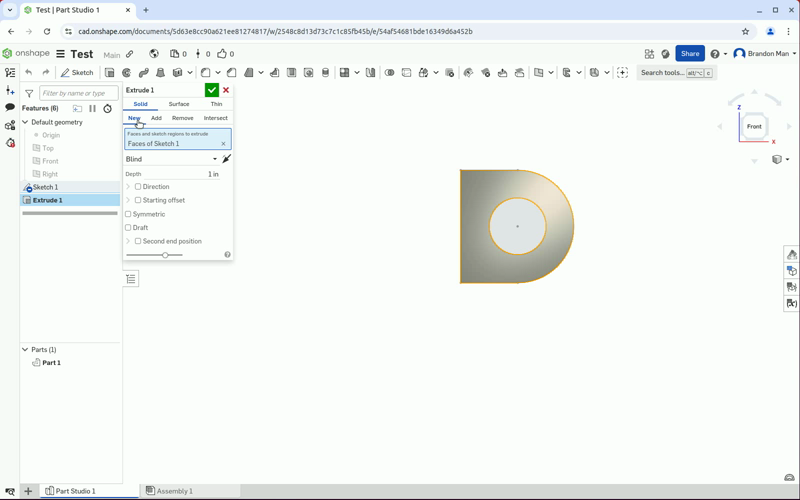
key(tab, 4)
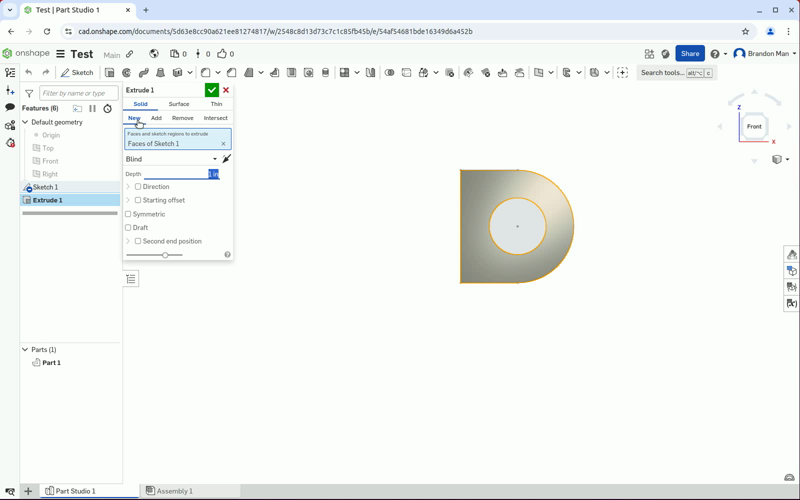
text(11.554)
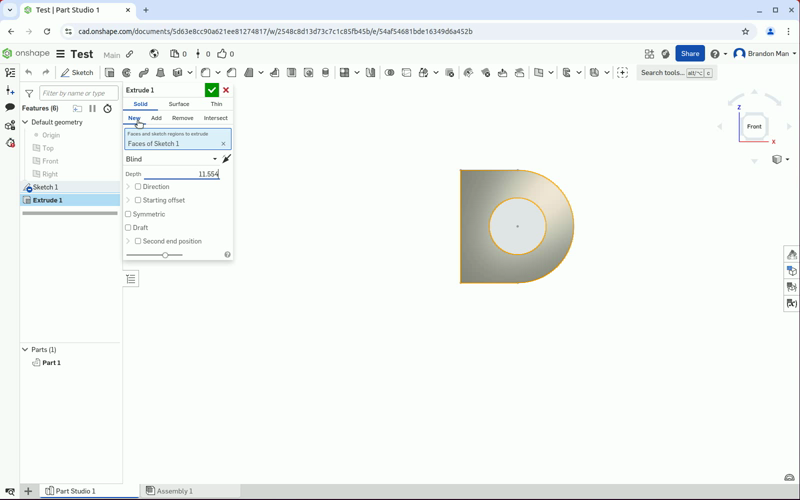
key(enter)
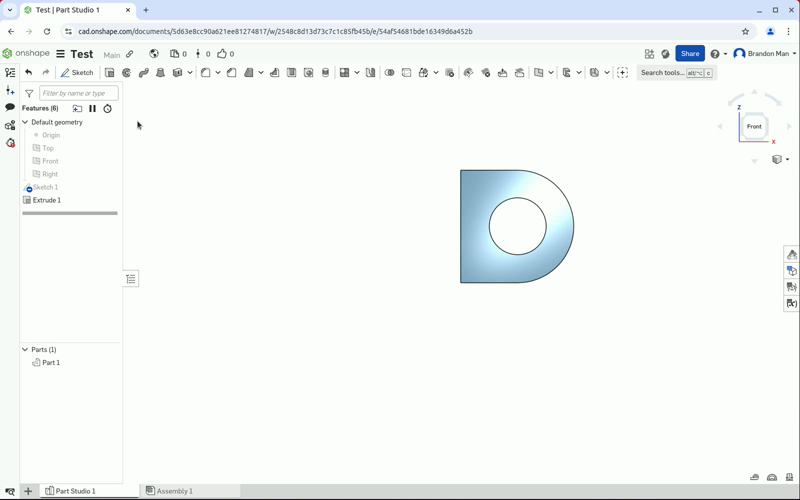
key(shift+h)
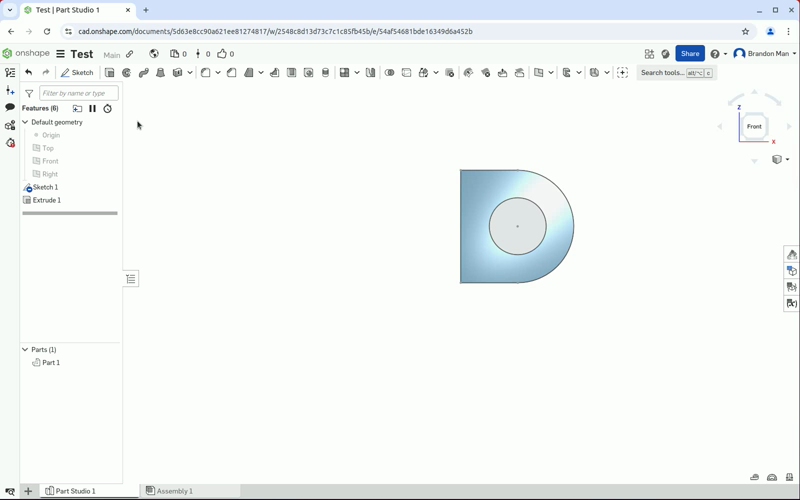
key(shift+h)
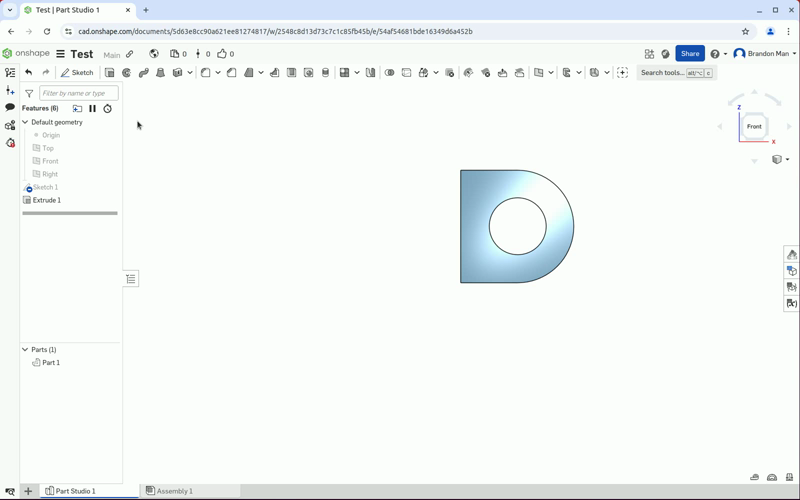
mouse_move(73, 189)
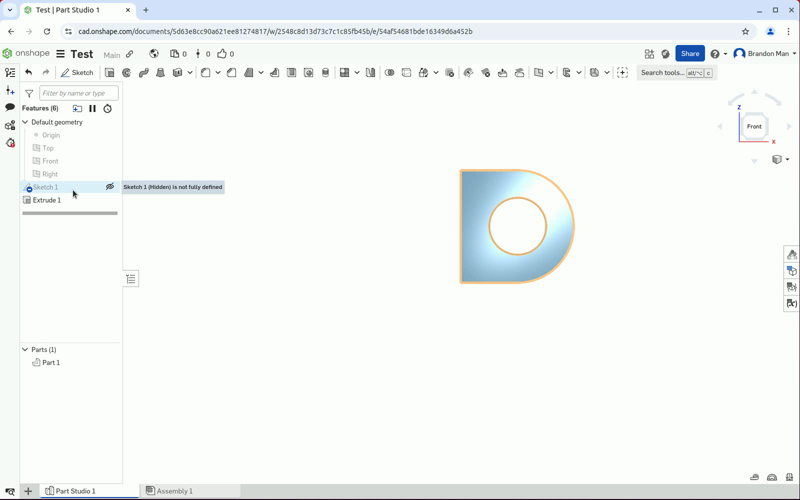
click(73, 189)
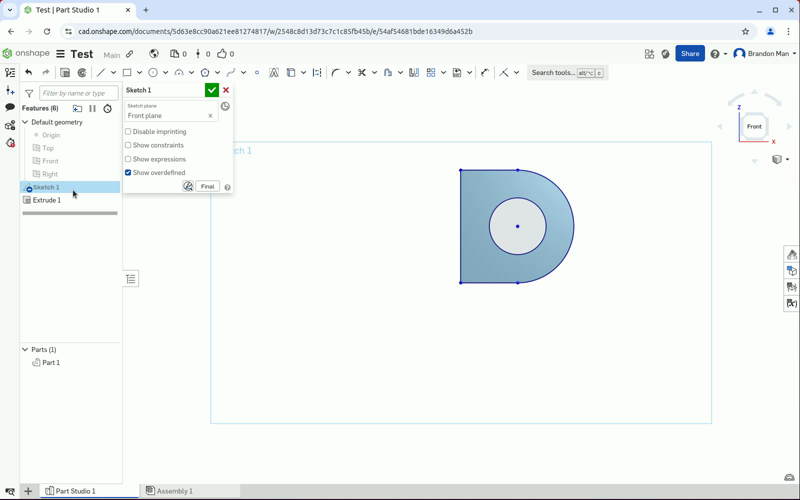
mouse_move(229, 92)
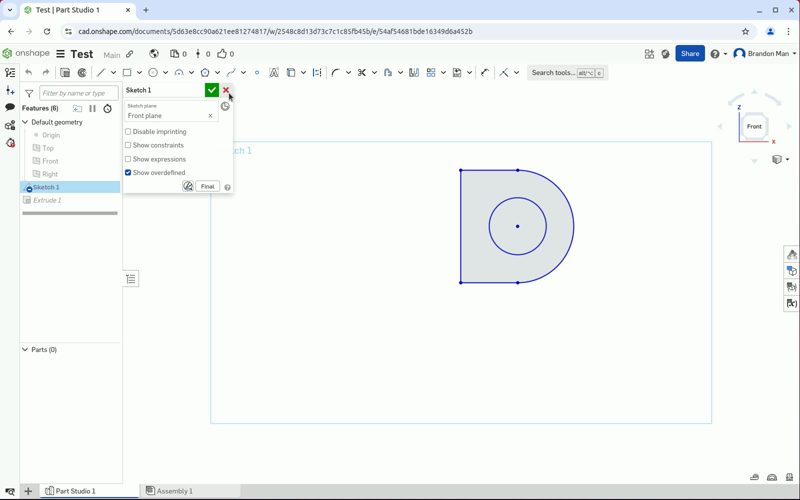
click(229, 92)
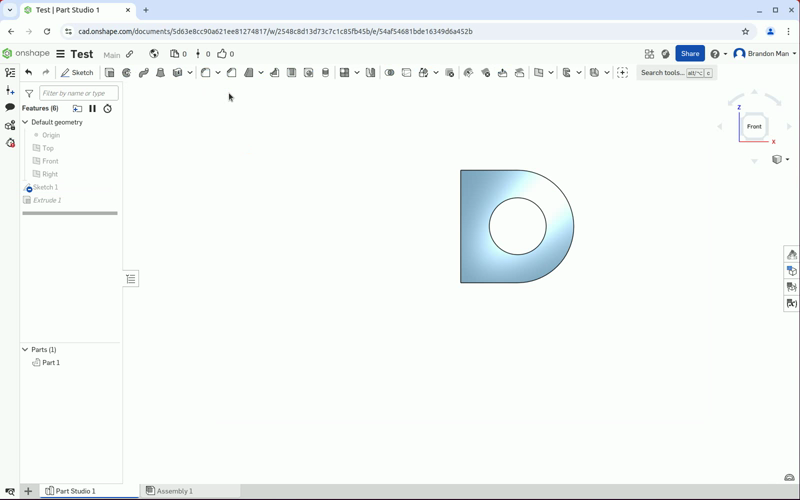
mouse_move(73, 352)
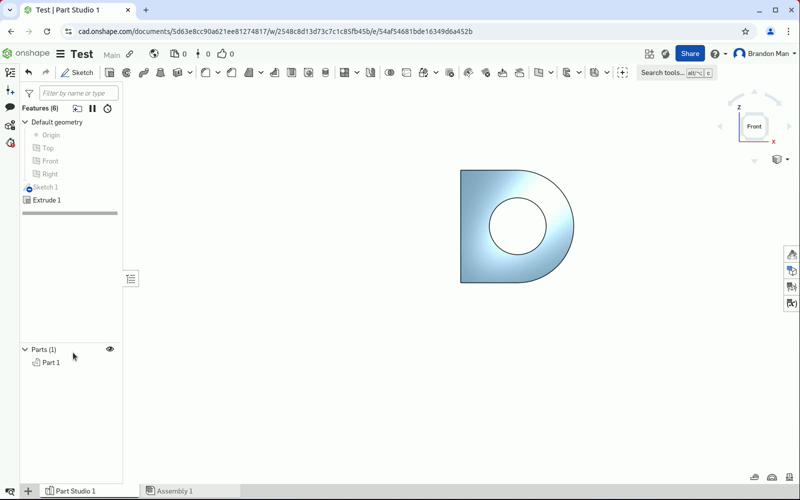
key(y)
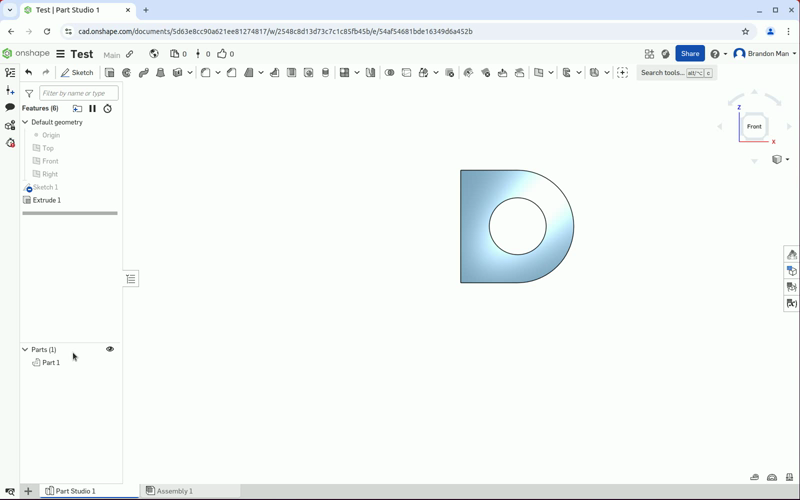
key(shift+p)
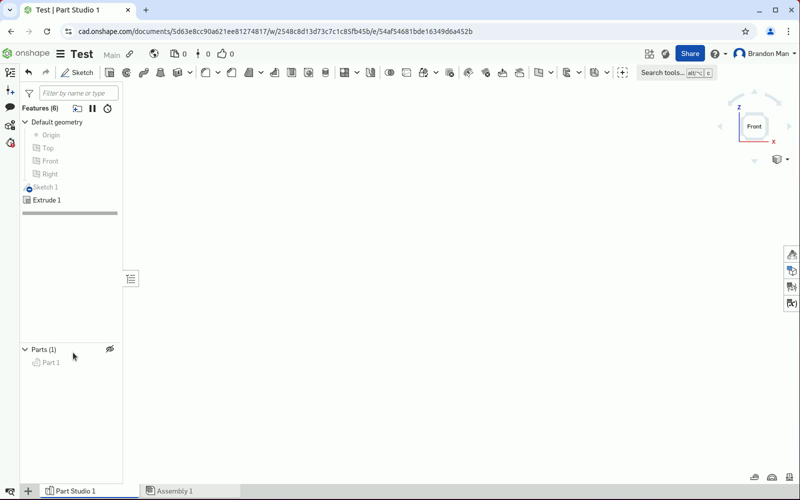
key(space)
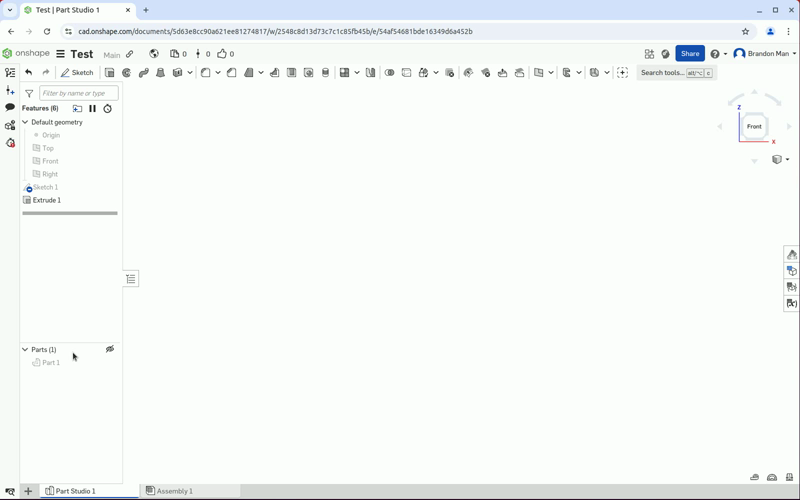
key_down(shift)
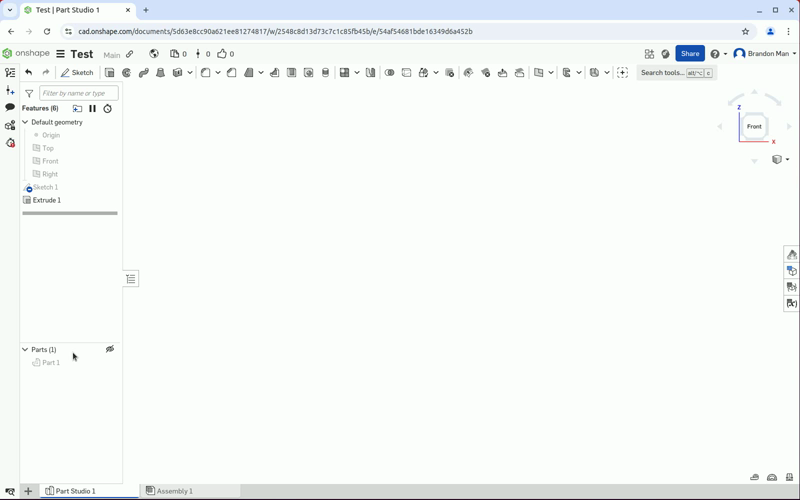
key(left)
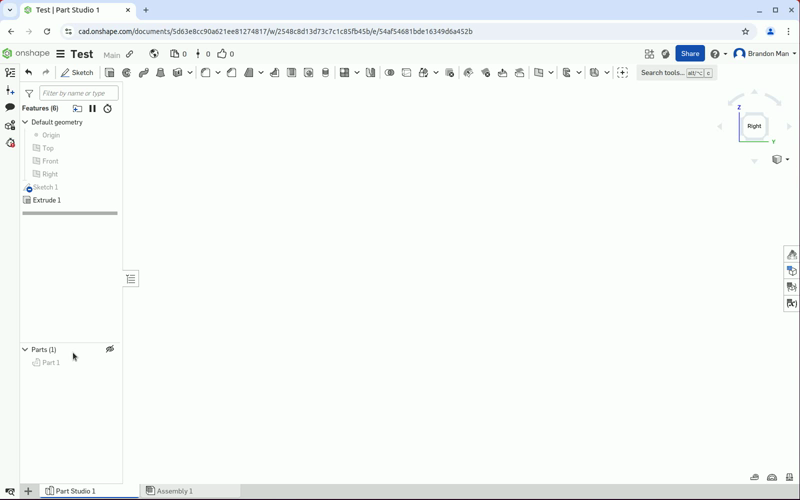
key_up(shift)
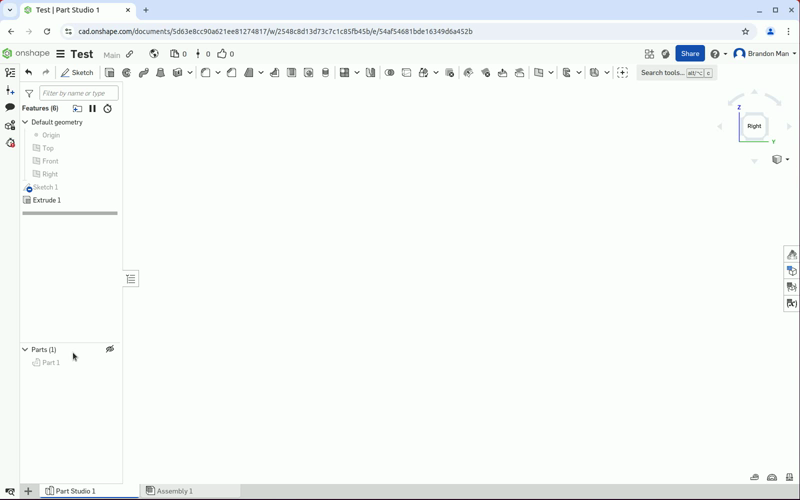
mouse_move(73, 352)
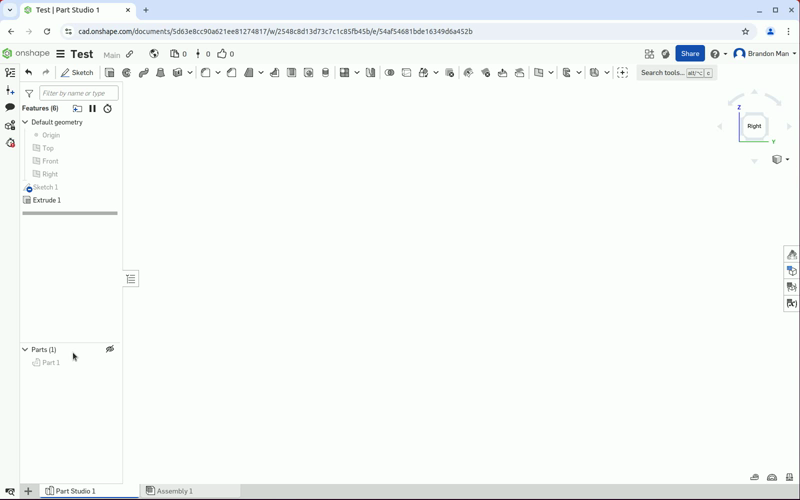
key(shift+y)
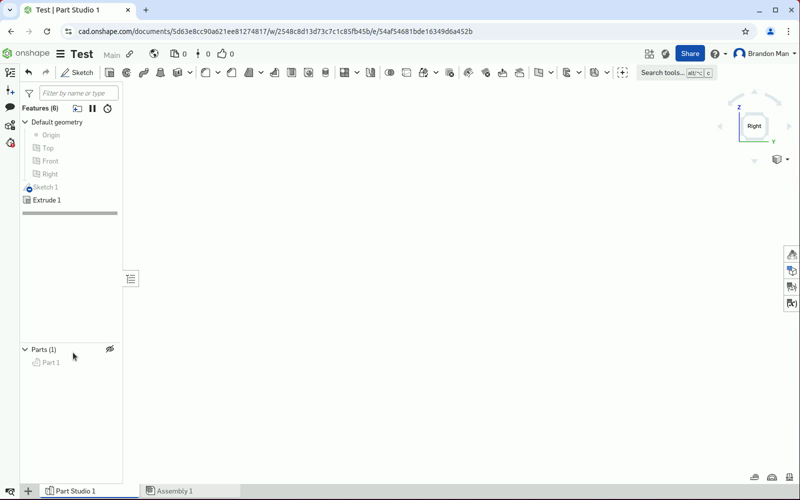
key(shift+s)
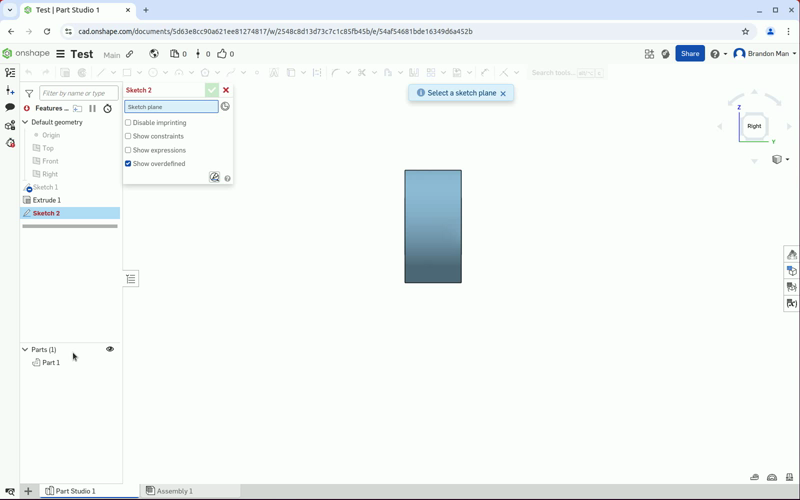
mouse_move(73, 176)
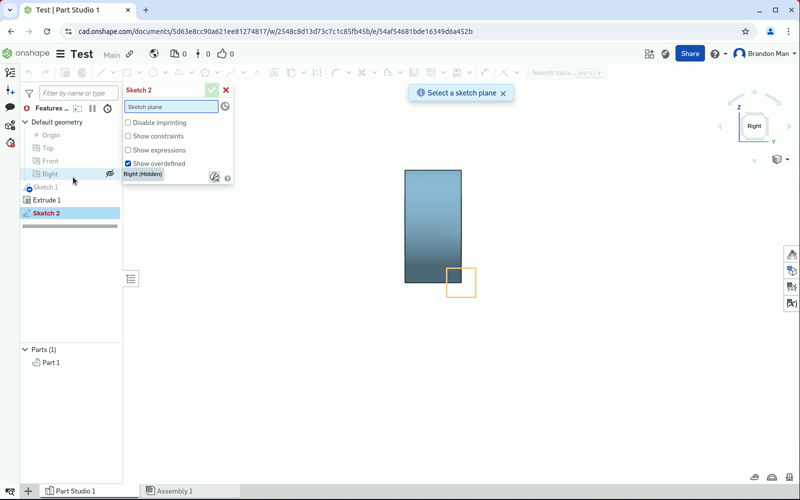
click(73, 176)
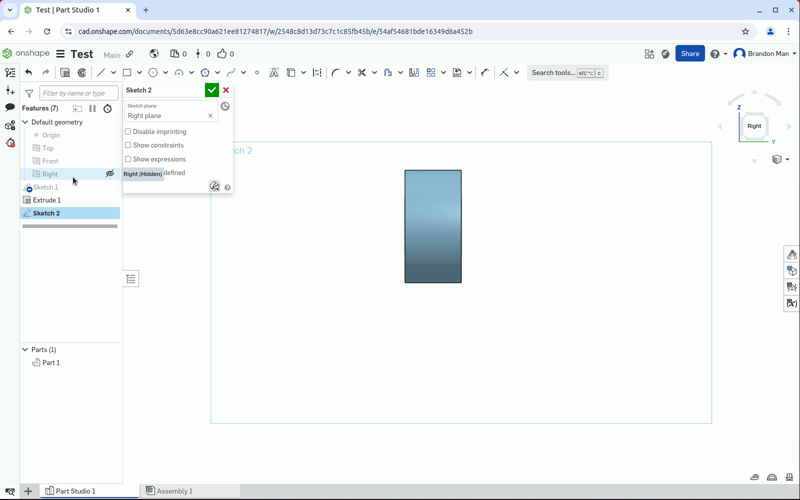
mouse_move(73, 352)
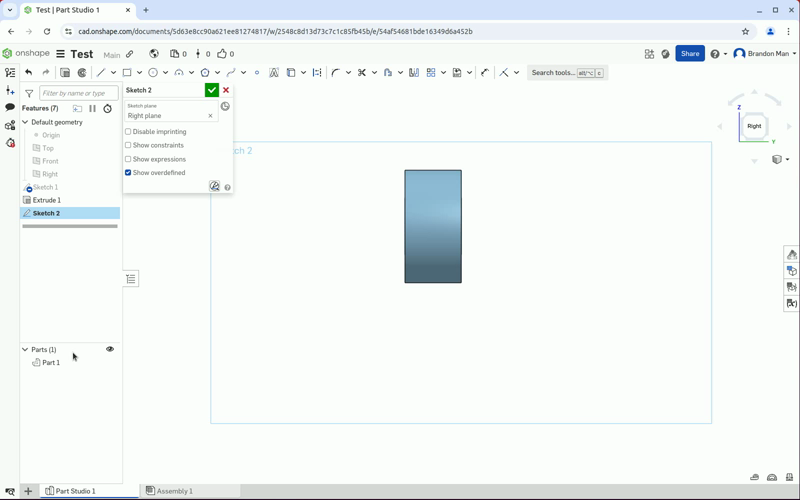
key(y)
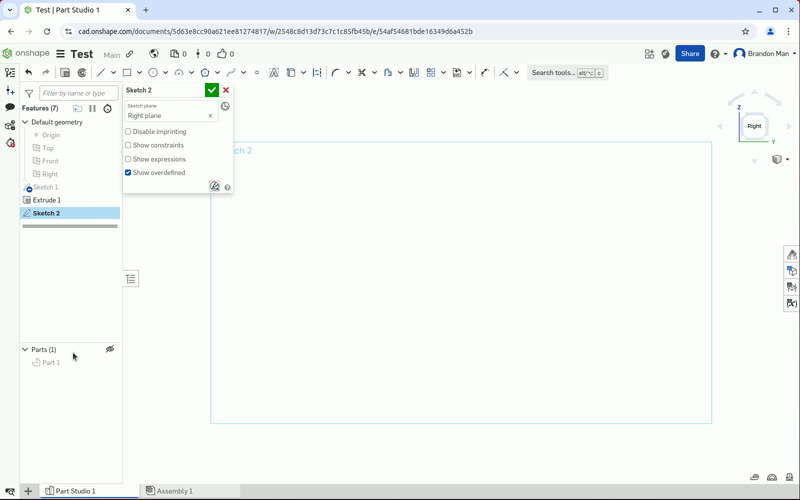
key(l)
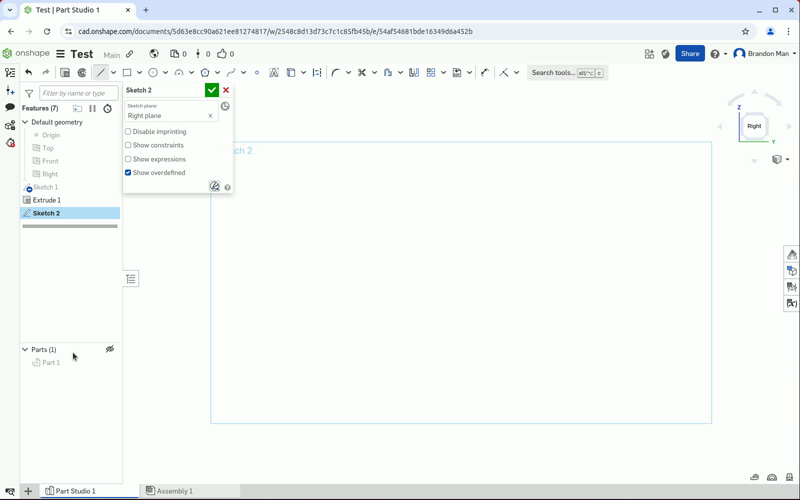
key_down(shift)
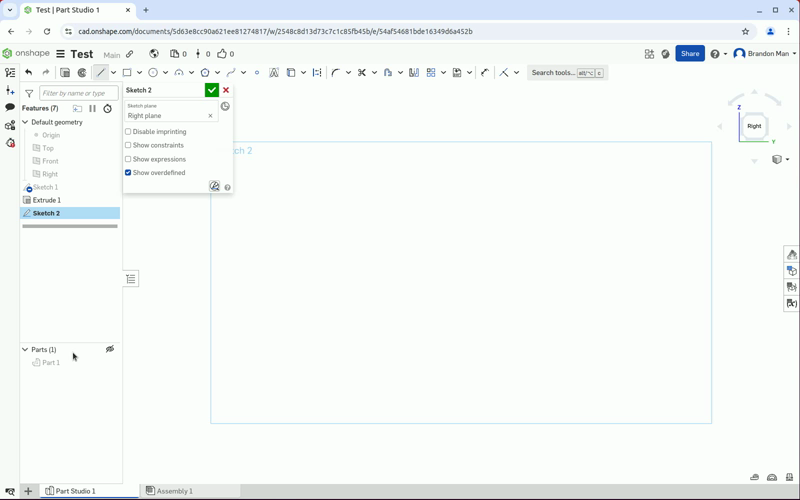
mouse_move(348, 282)
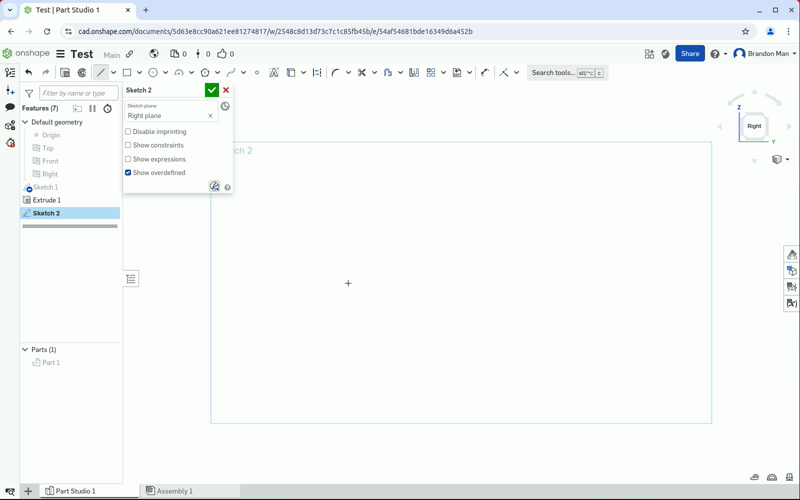
click(348, 282)
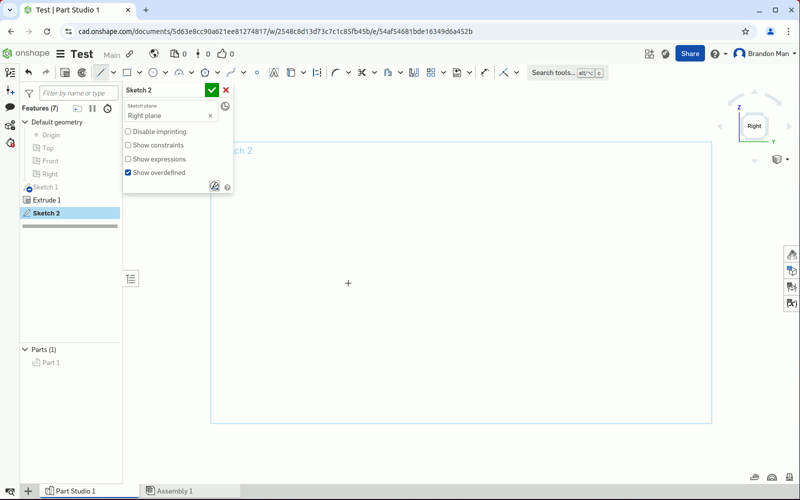
key_up(shift)
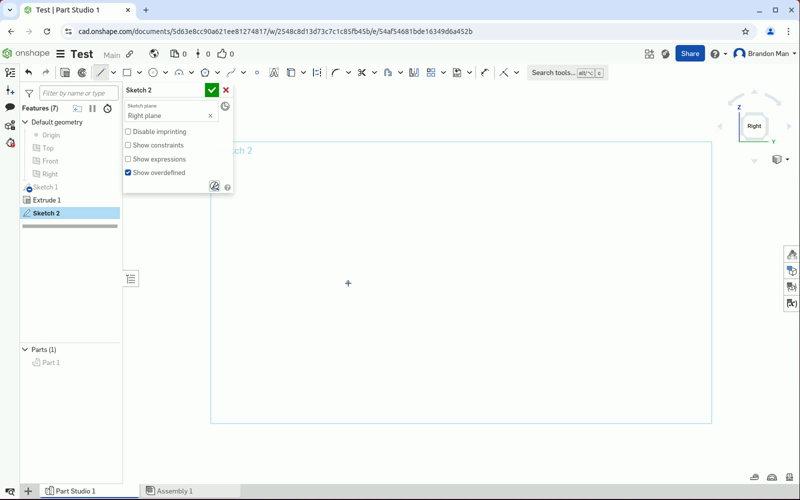
key_down(shift)
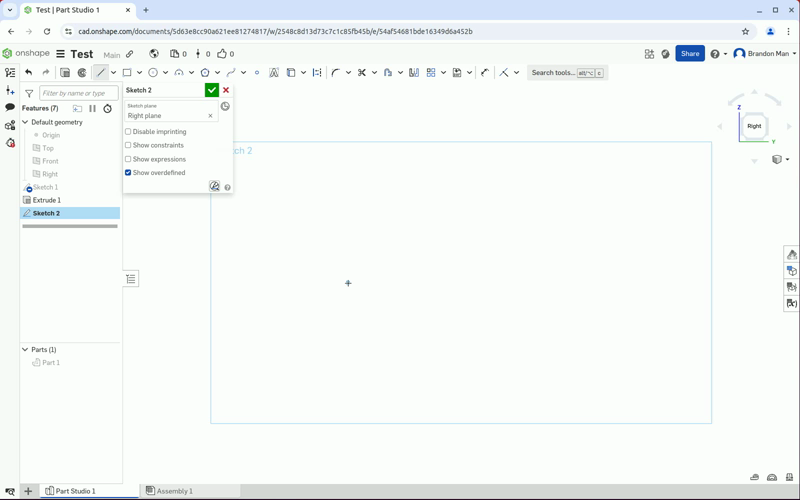
mouse_move(460, 282)
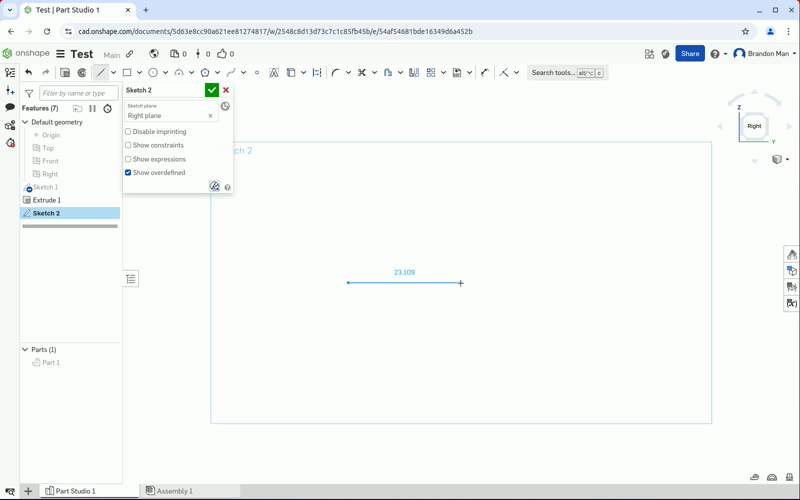
click(460, 282)
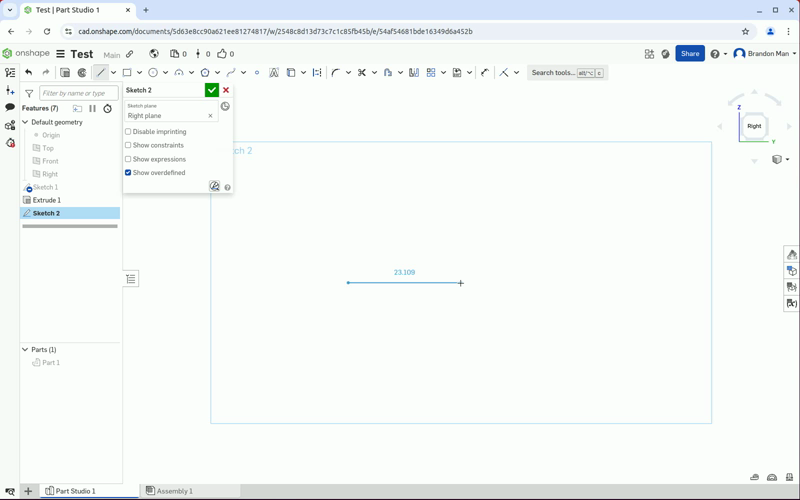
key_up(shift)
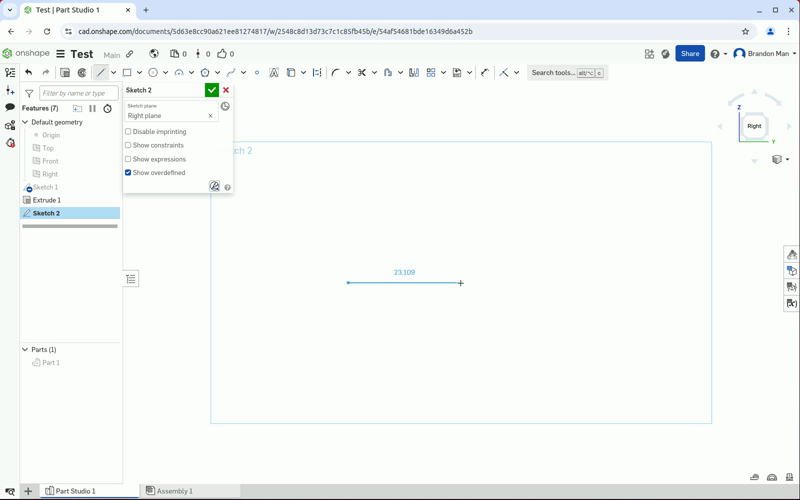
key_down(shift)
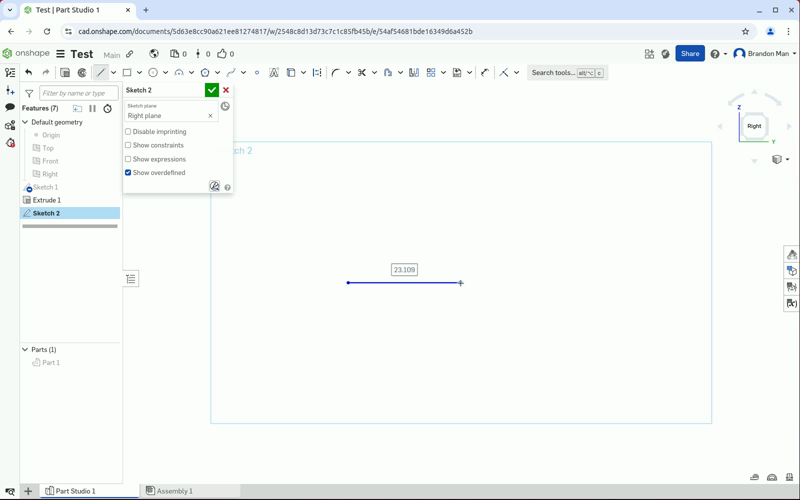
mouse_move(460, 170)
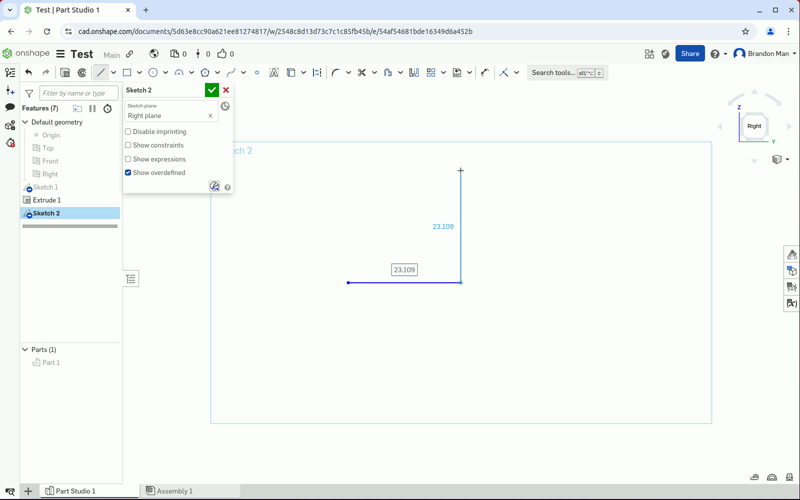
click(460, 170)
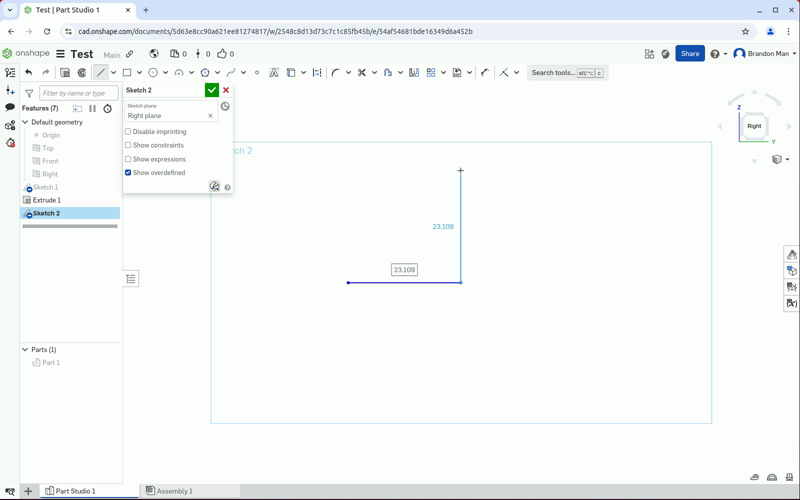
key_up(shift)
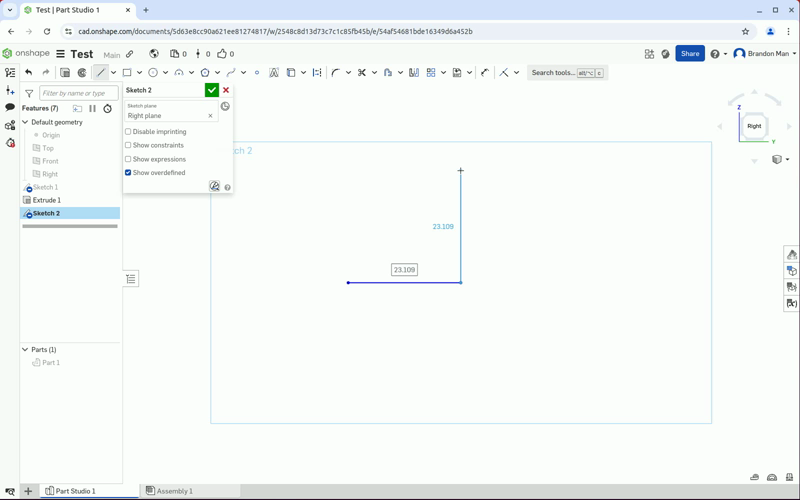
key_down(shift)
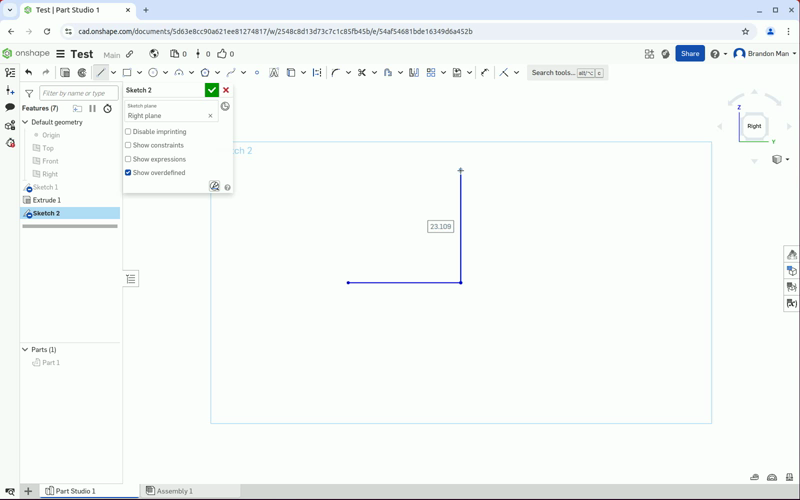
mouse_move(348, 170)
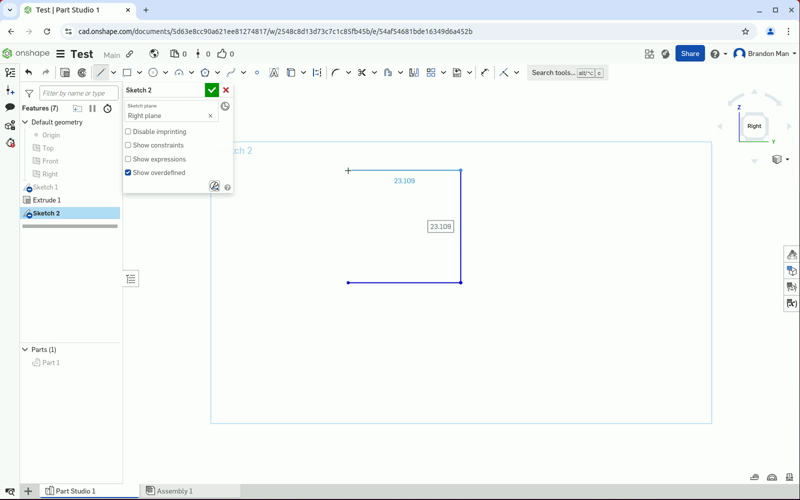
click(348, 170)
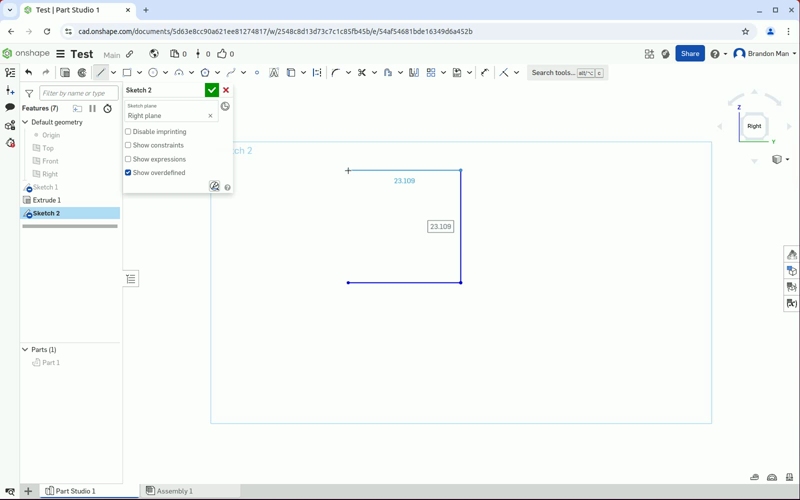
key_up(shift)
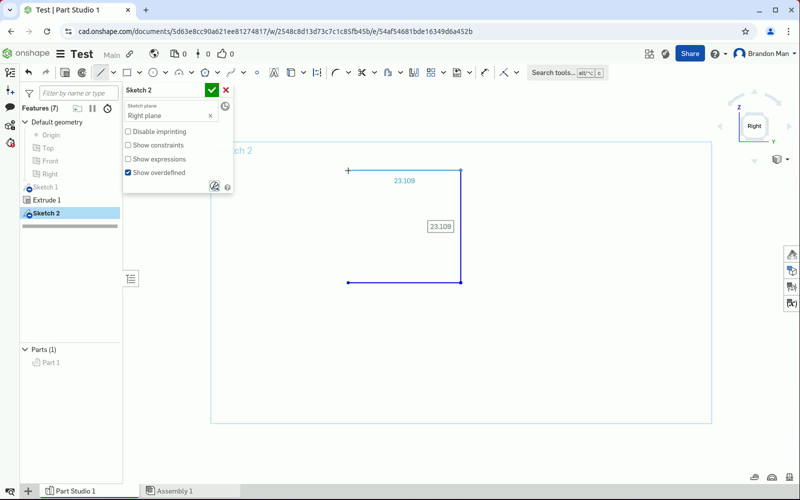
key_down(shift)
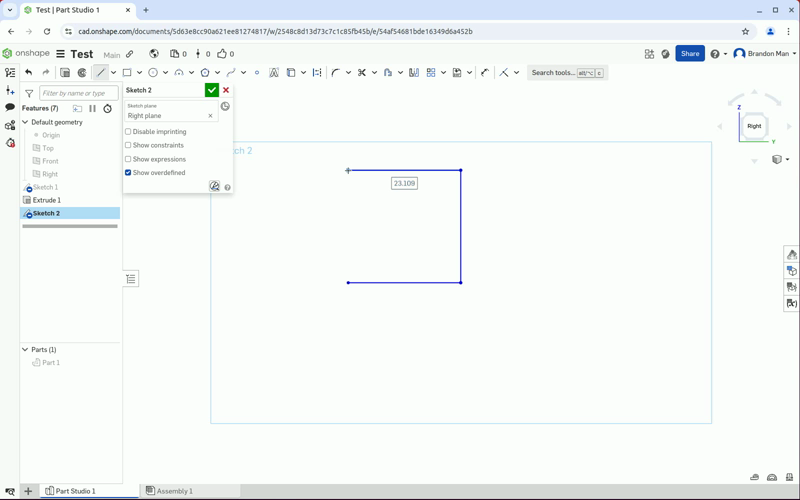
mouse_move(378, 170)
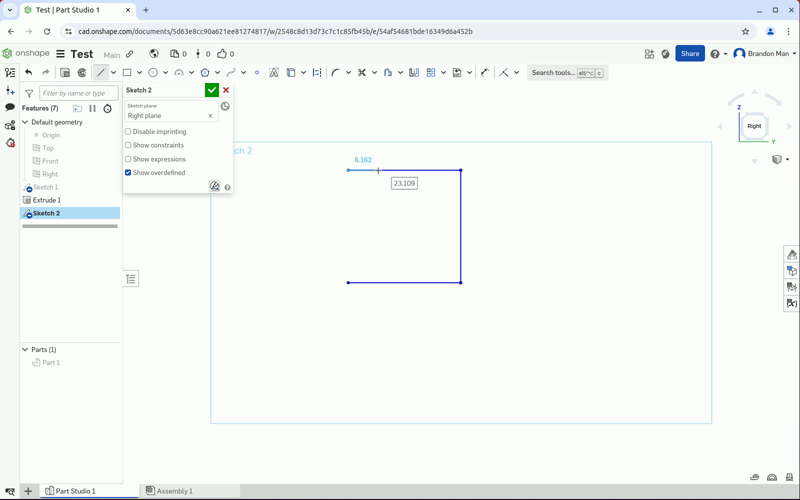
mouse_move(348, 198)
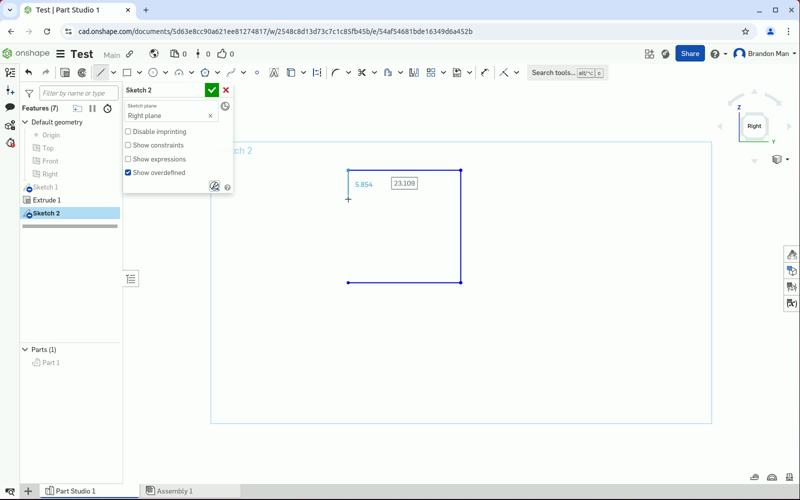
click(348, 198)
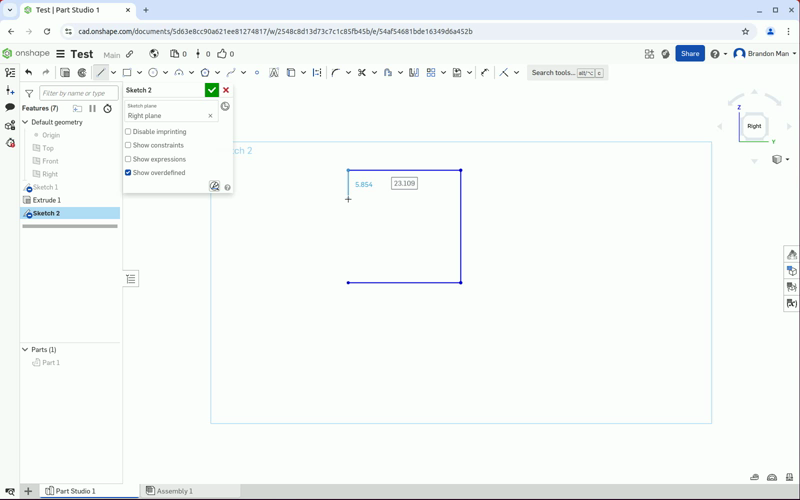
key_up(shift)
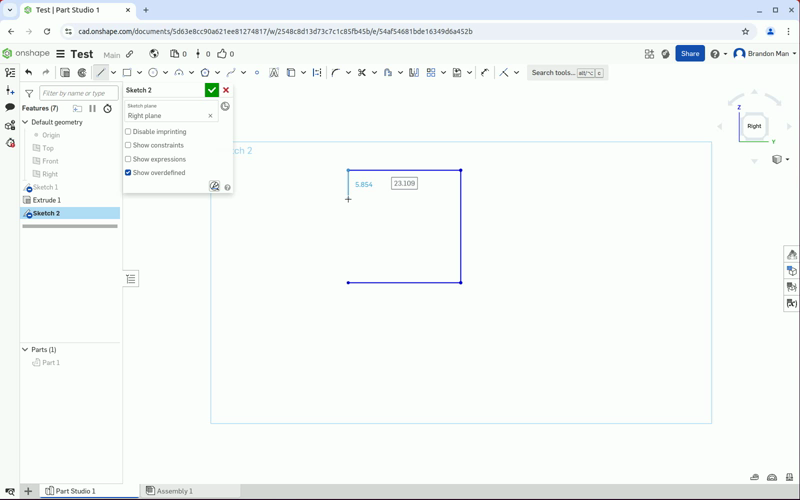
key_down(shift)
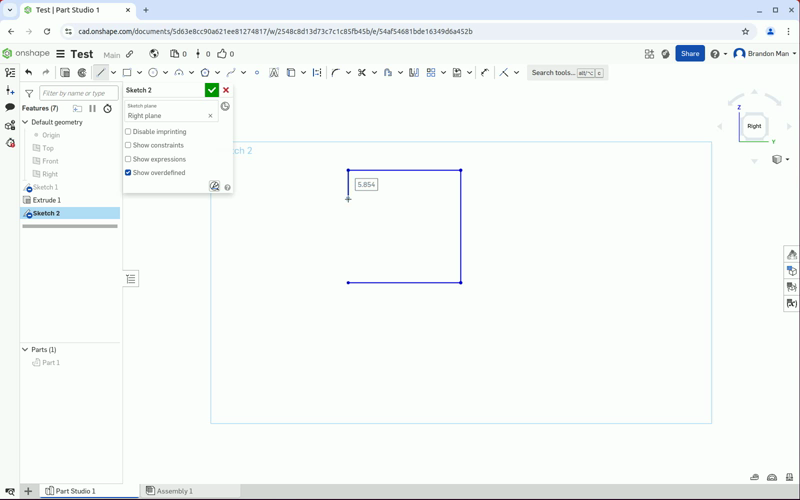
mouse_move(378, 198)
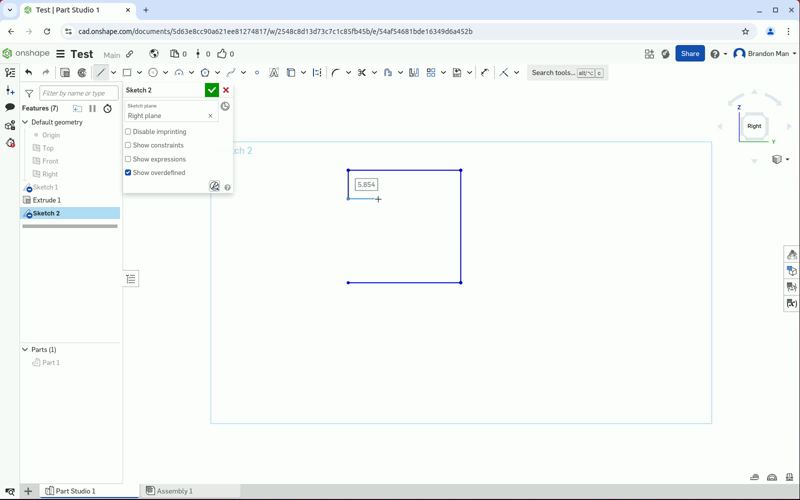
mouse_move(376, 198)
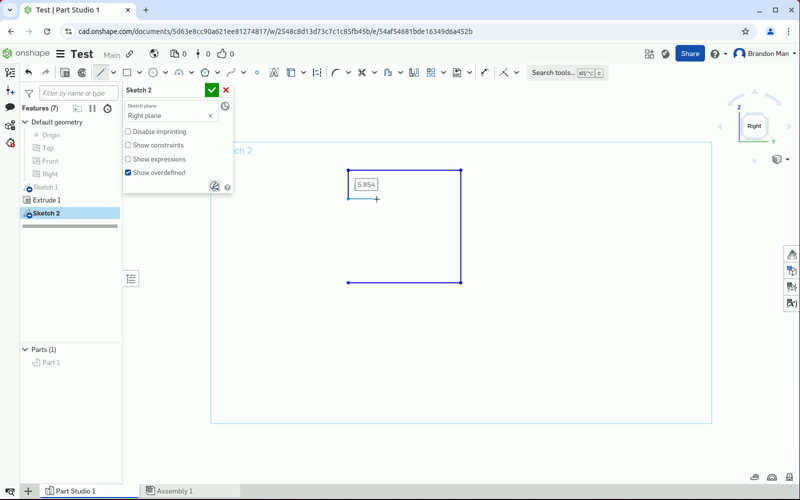
click(376, 198)
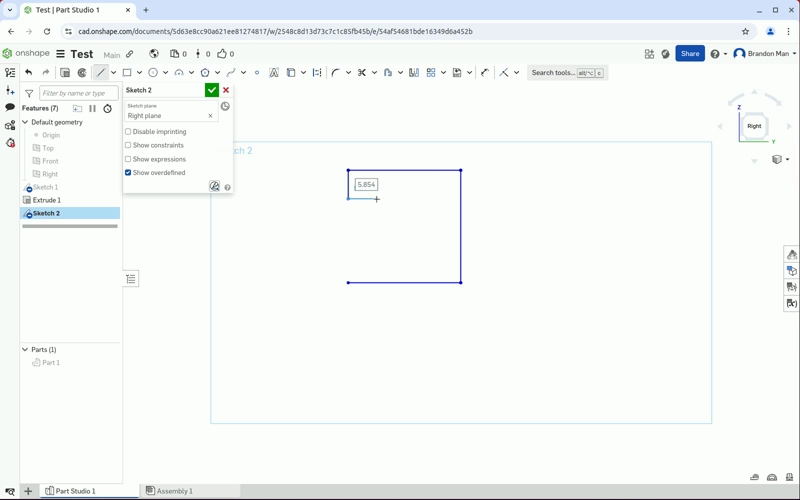
key_up(shift)
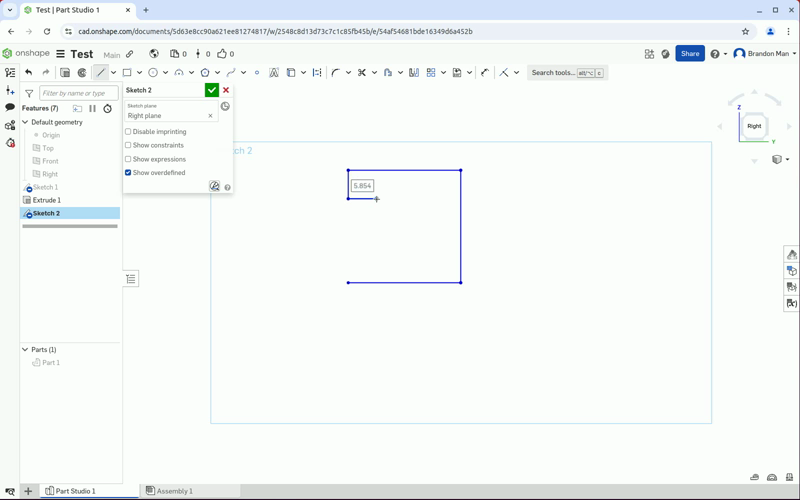
key_down(shift)
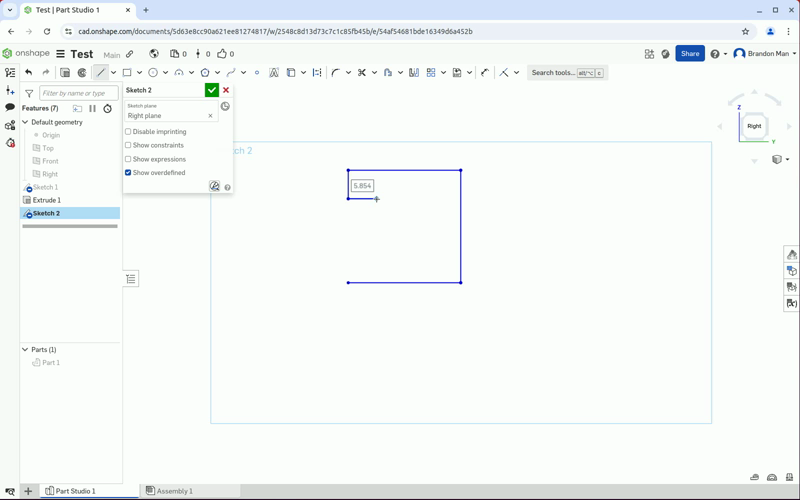
mouse_move(406, 198)
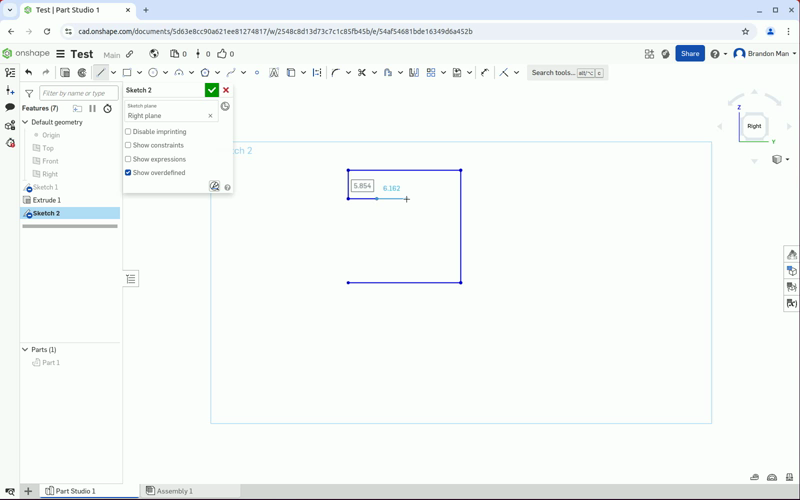
mouse_move(376, 254)
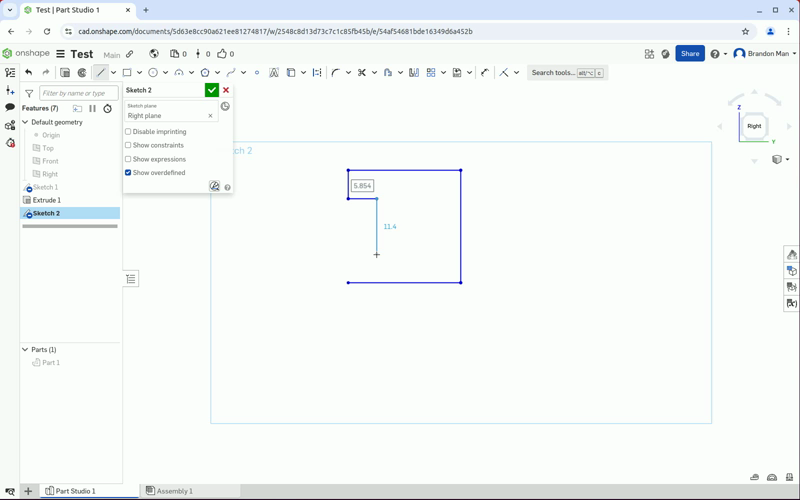
click(376, 254)
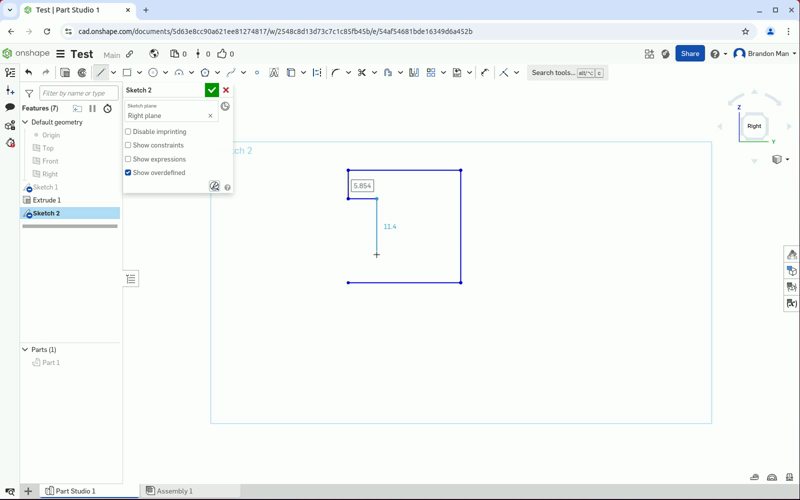
key_up(shift)
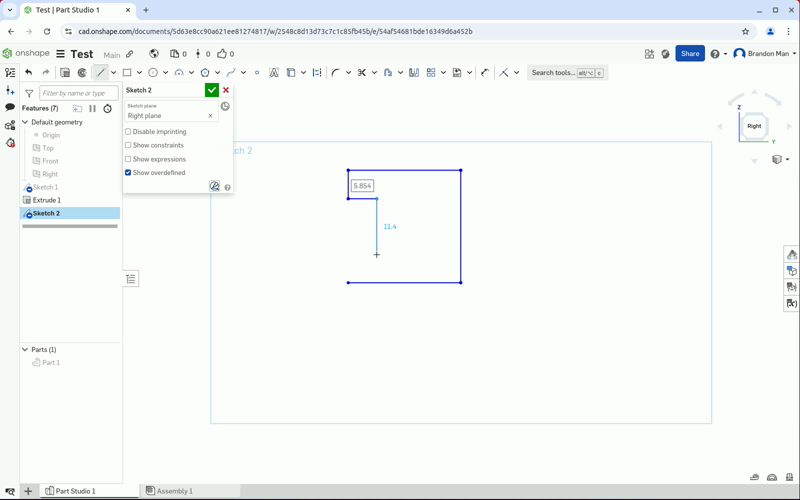
key_down(shift)
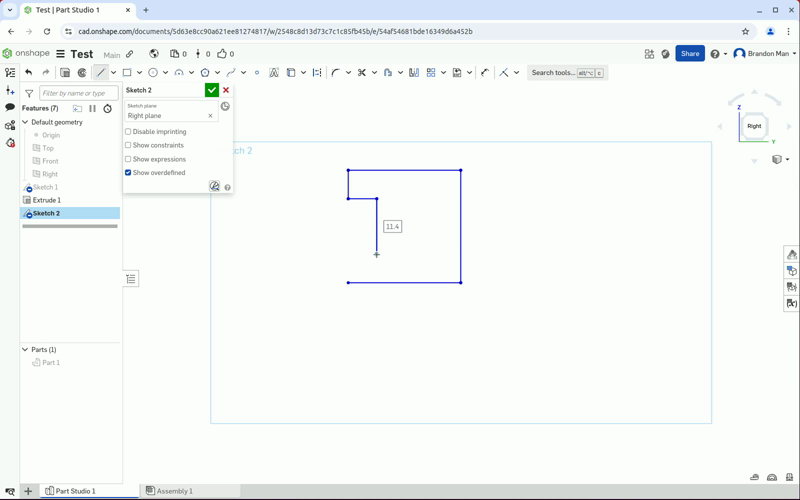
mouse_move(406, 254)
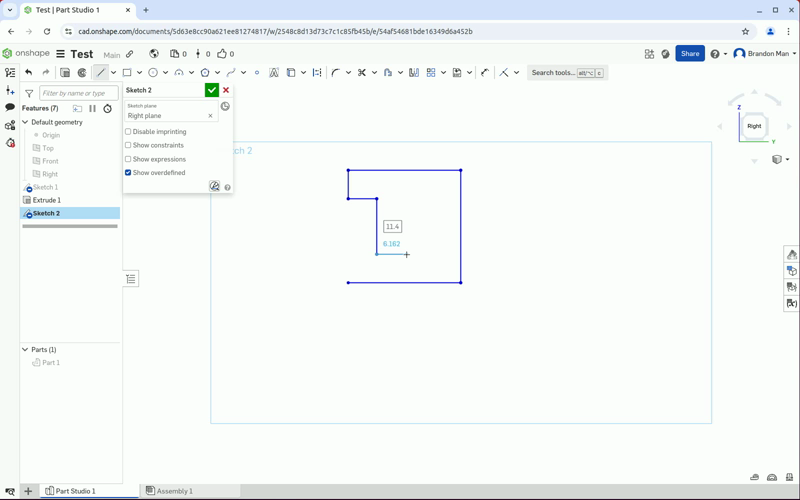
mouse_move(348, 254)
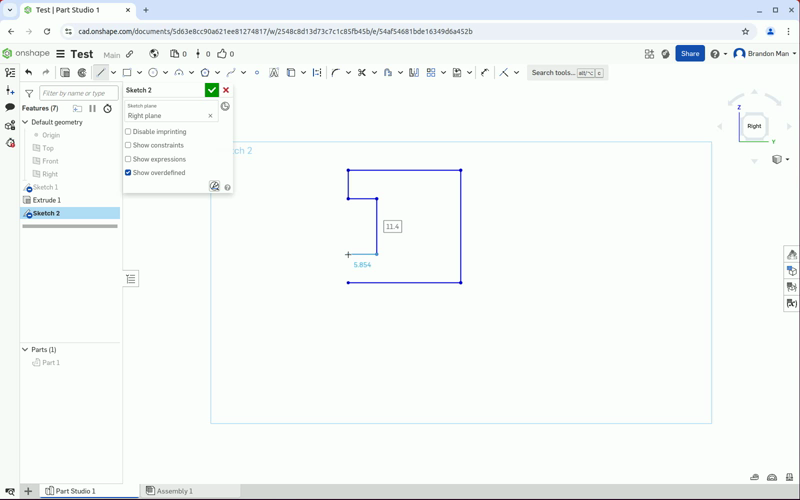
click(348, 254)
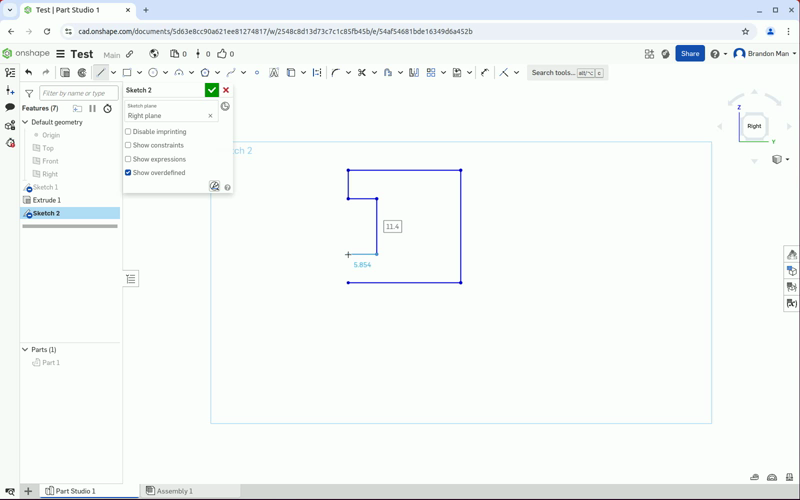
key_up(shift)
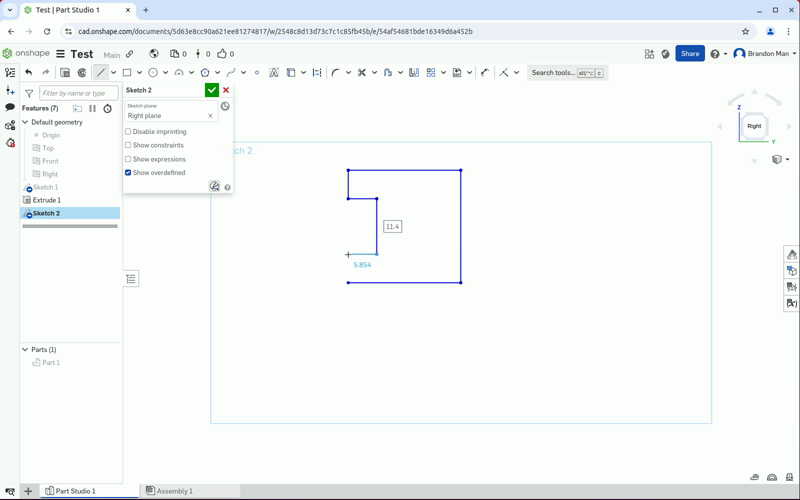
mouse_move(378, 254)
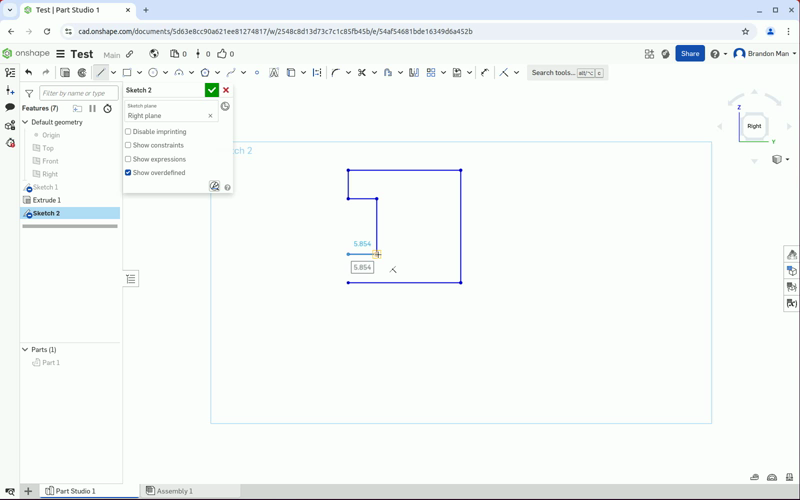
key_down(shift)
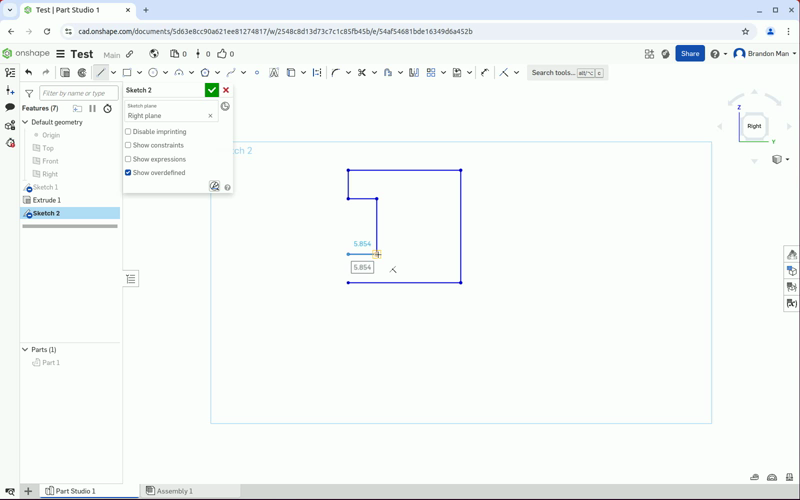
mouse_move(348, 282)
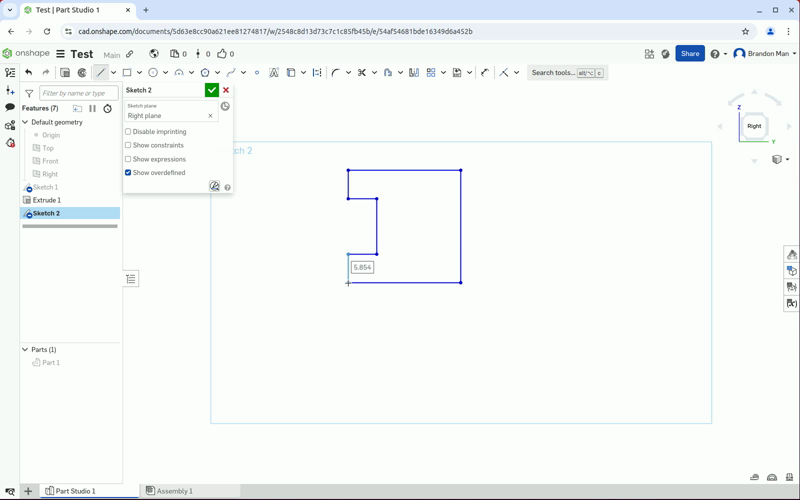
key_up(shift)
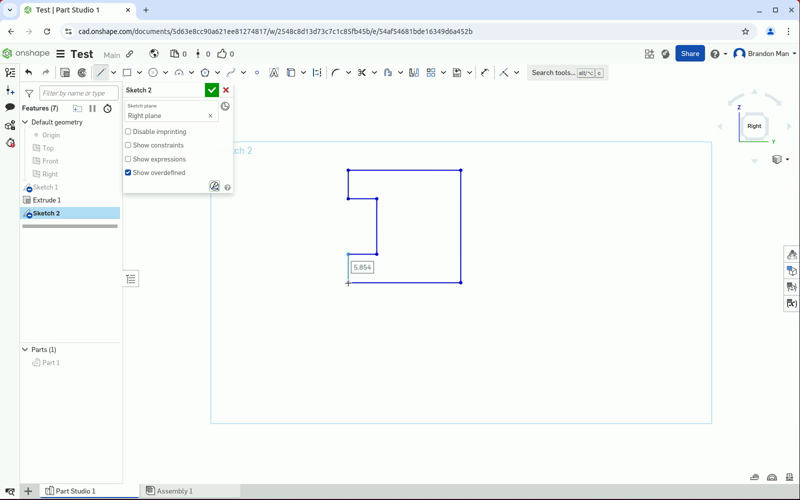
click(348, 282)
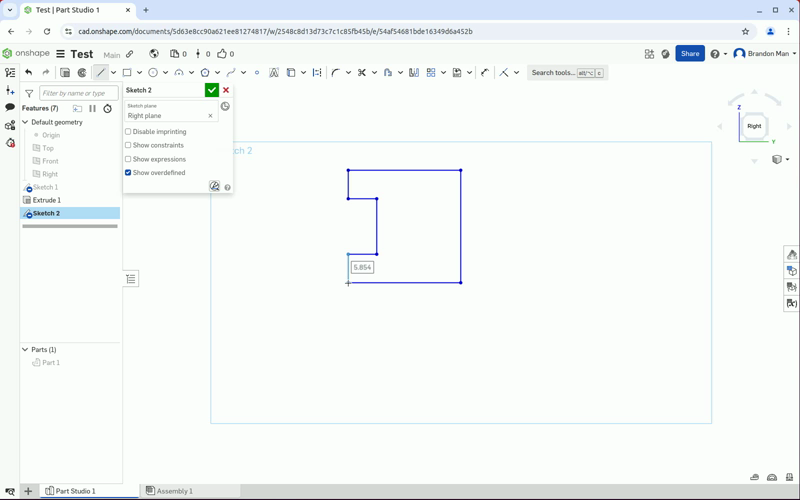
key(esc)
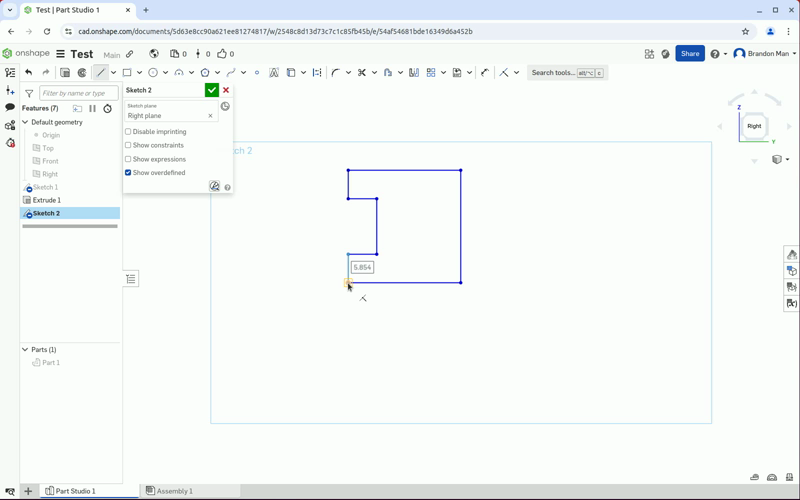
mouse_move(382, 181)
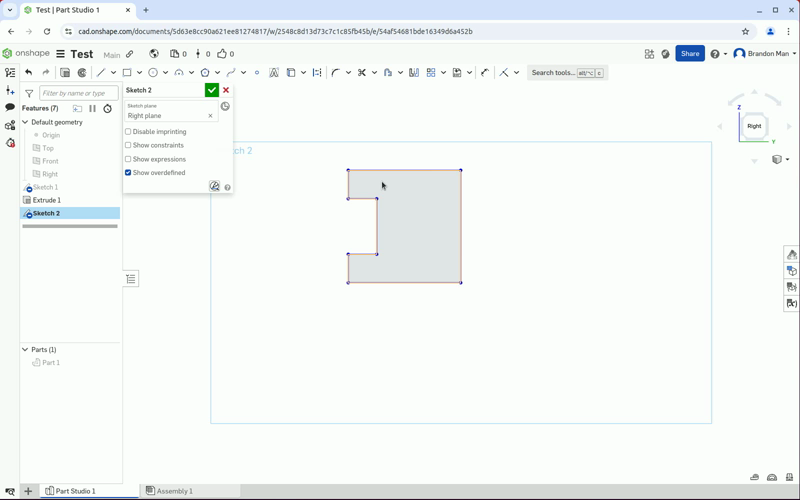
click(382, 181)
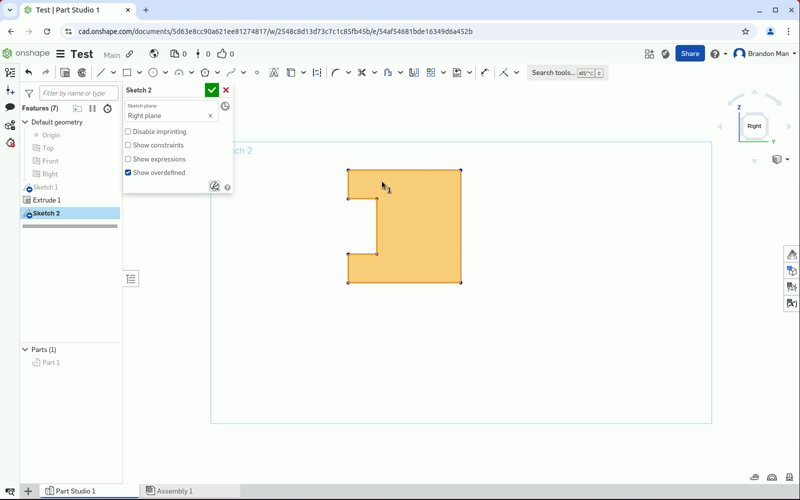
mouse_move(73, 352)
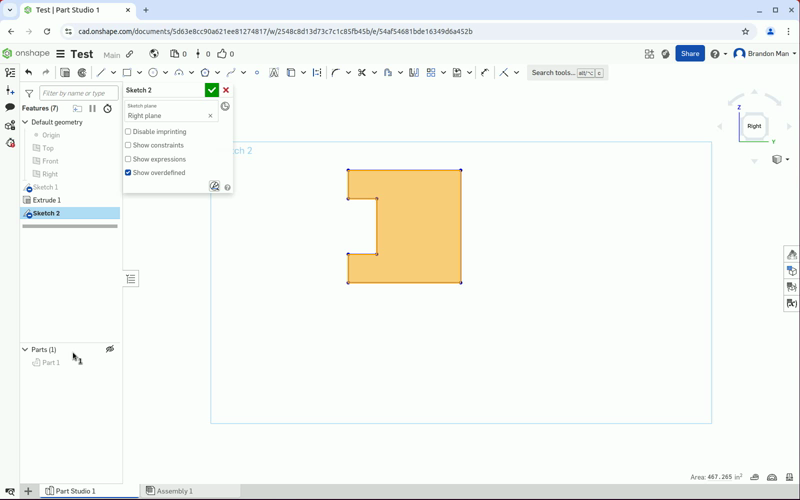
key(shift+y)
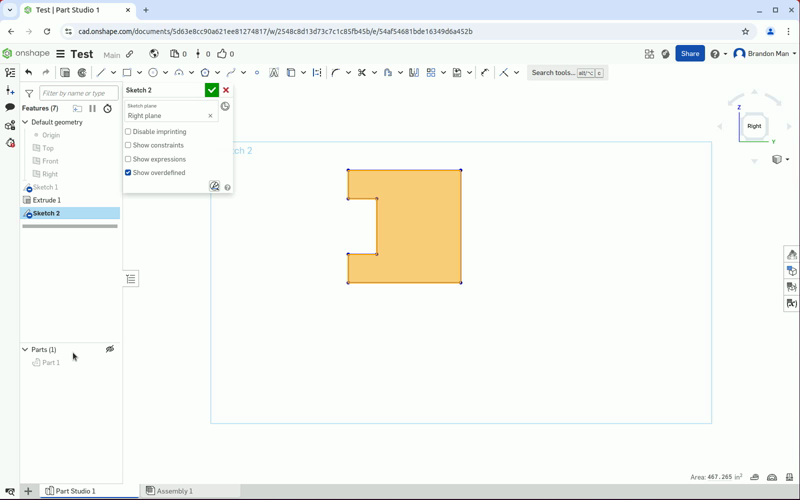
key(shift+e)
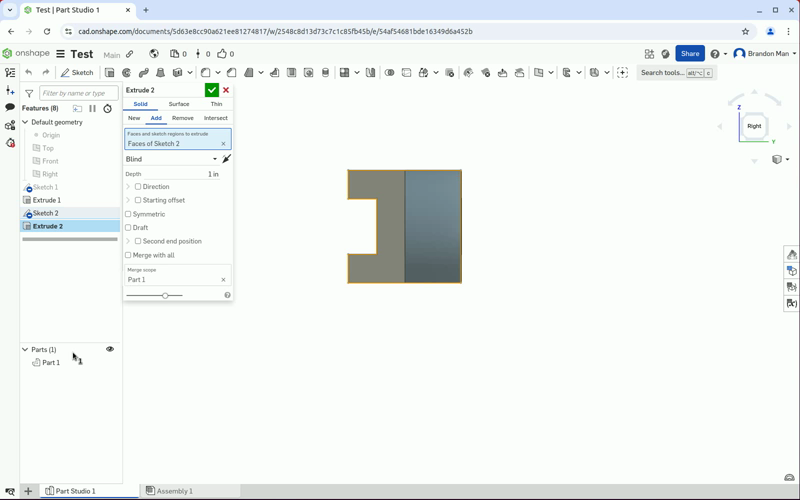
mouse_move(143, 106)
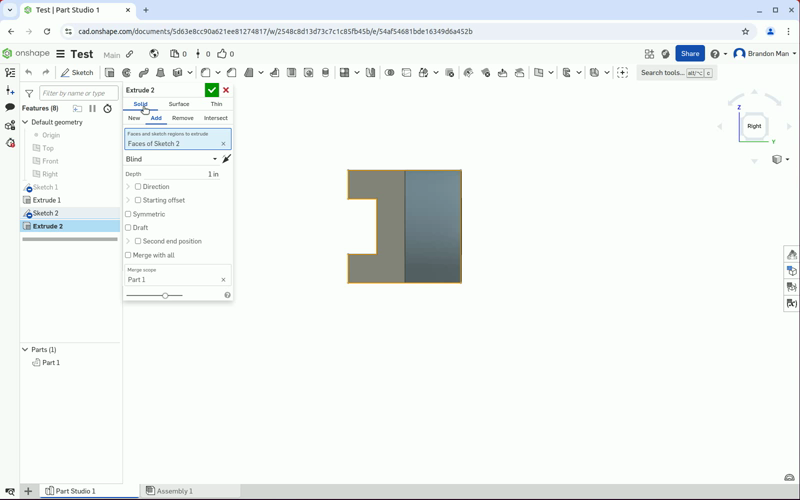
click(143, 106)
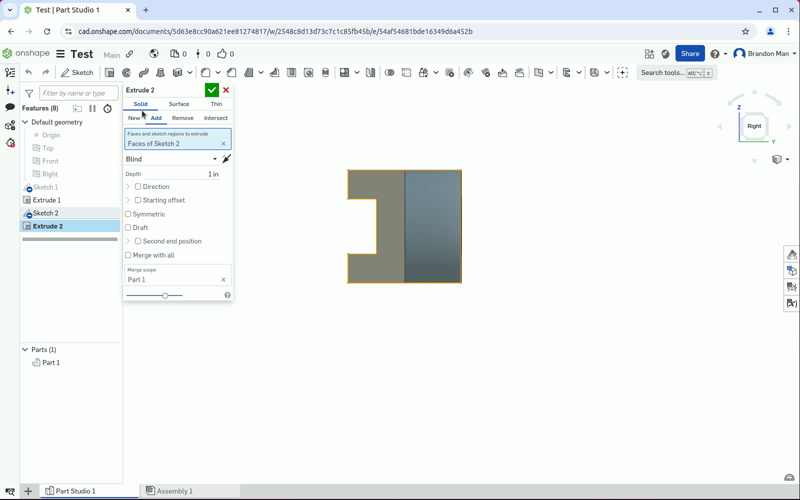
mouse_move(137, 120)
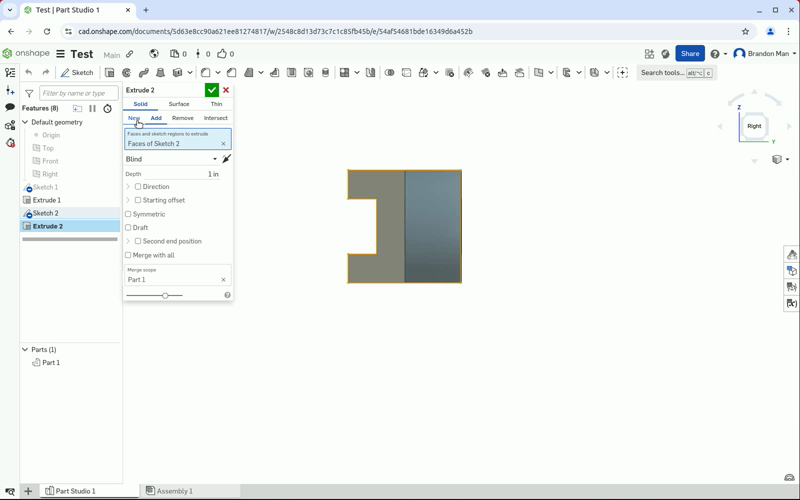
click(137, 120)
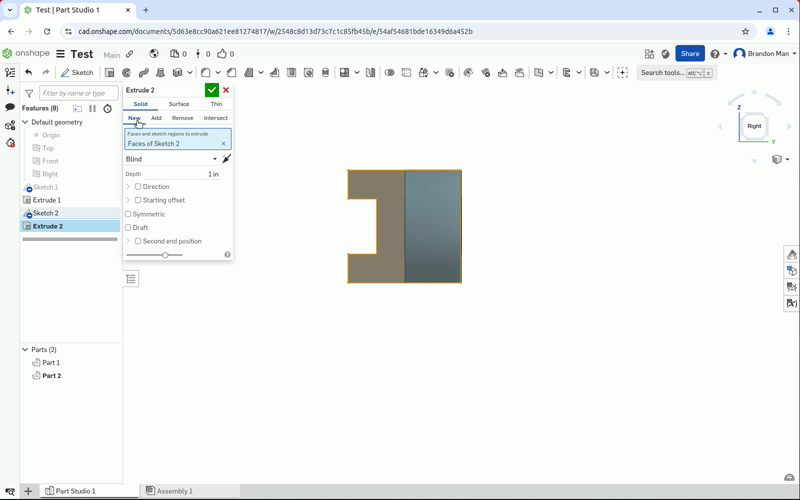
key(tab, 4)
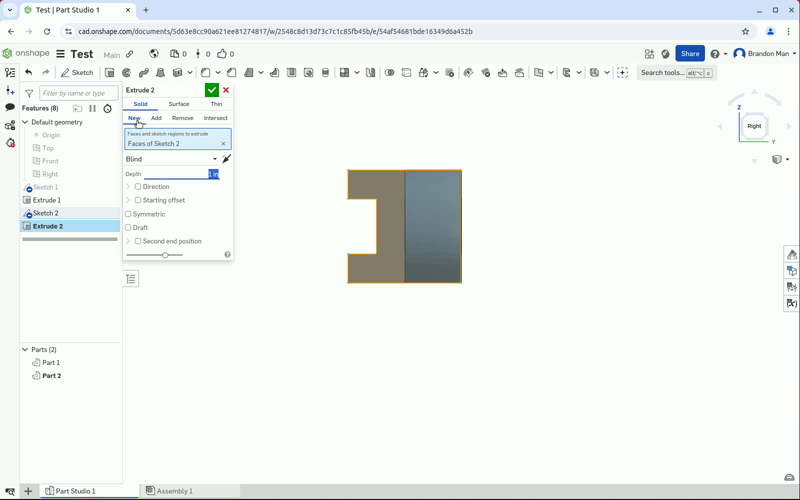
text(-11.554)
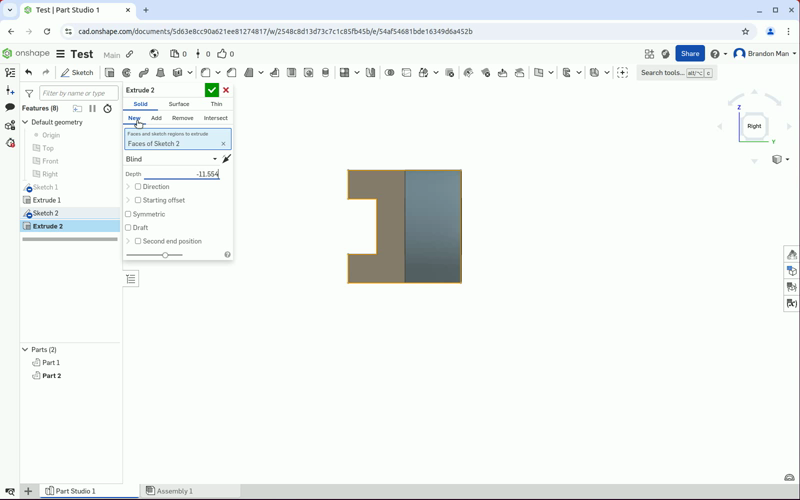
key(enter)
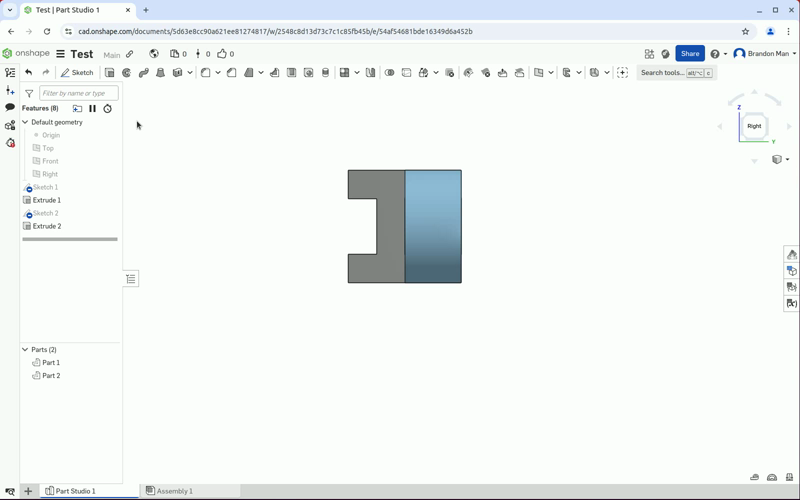
key(shift+h)
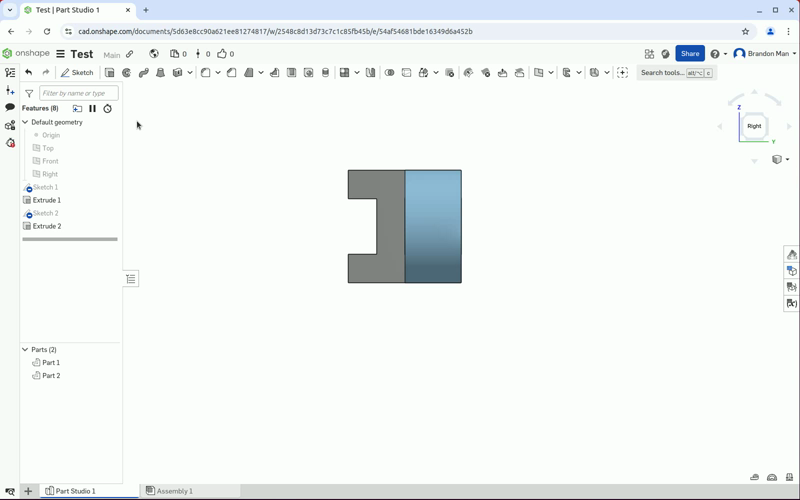
key(shift+h)
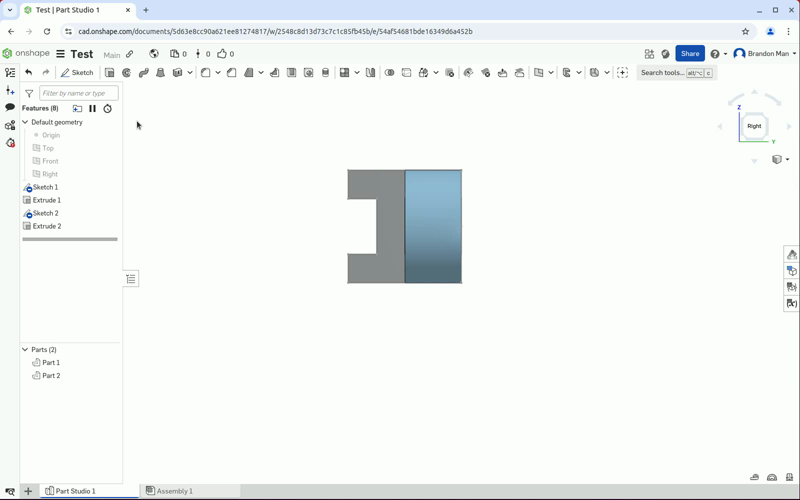
key(shift+7)
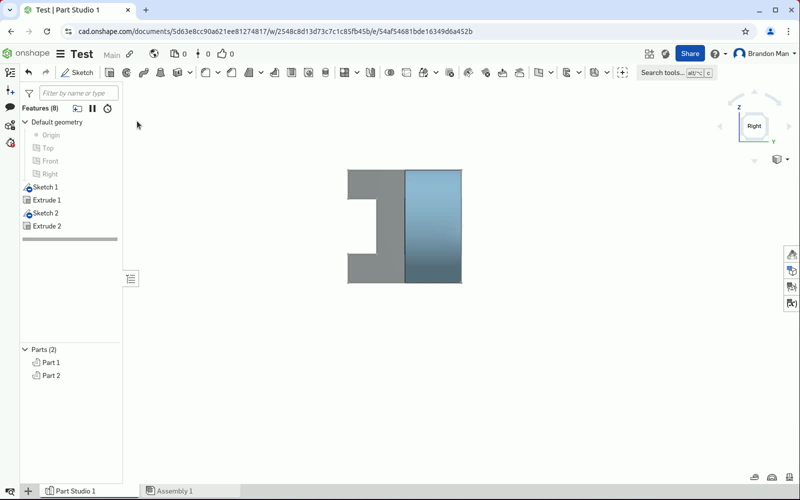
key(right, 2)
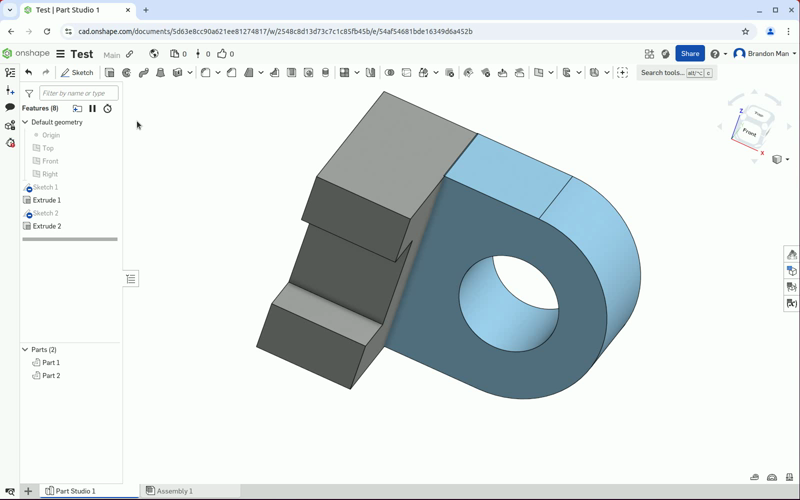
key(down, 2)
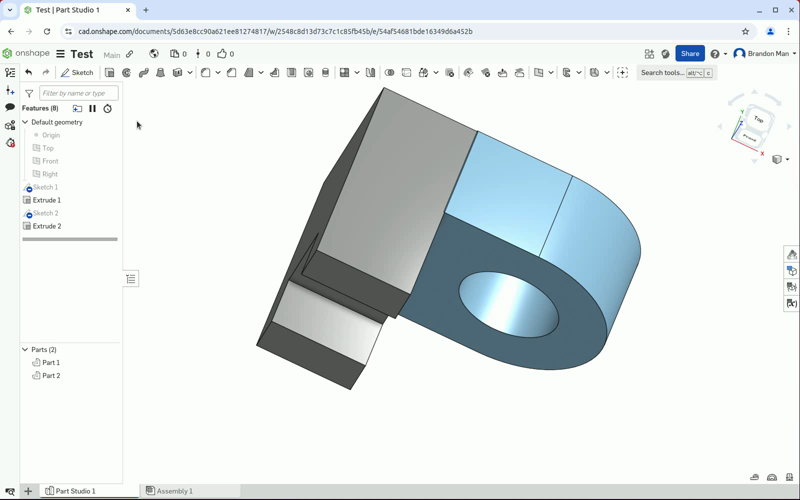
key(up, 2)
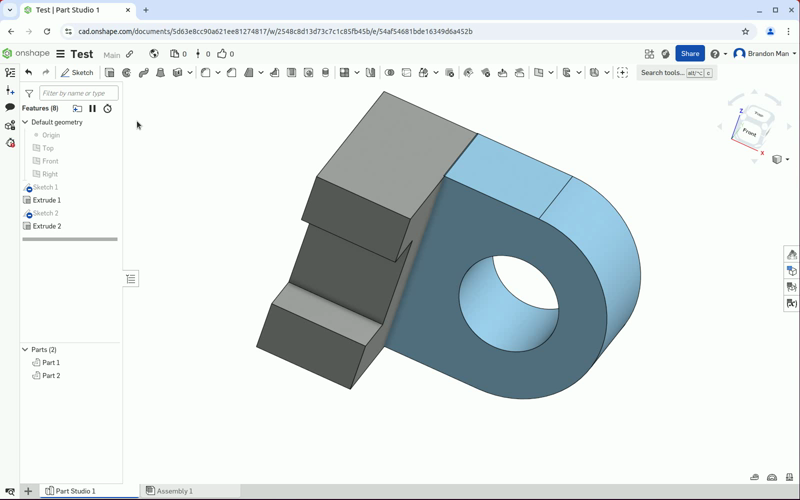
key(left, 2)
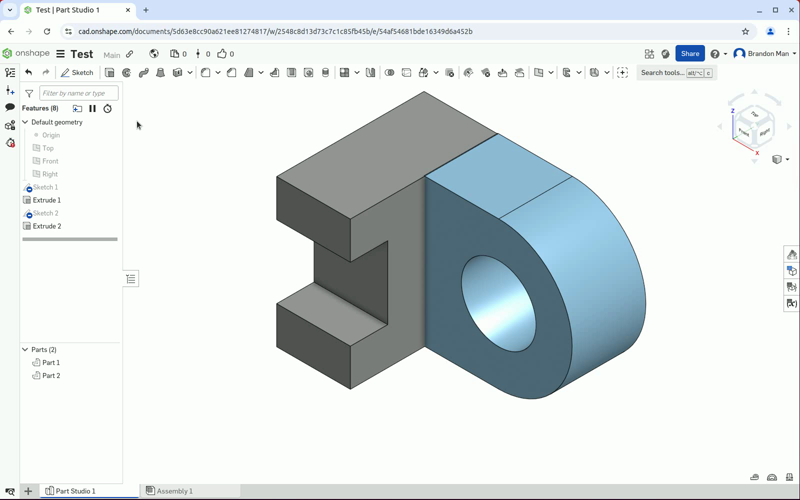
mouse_move(73, 189)
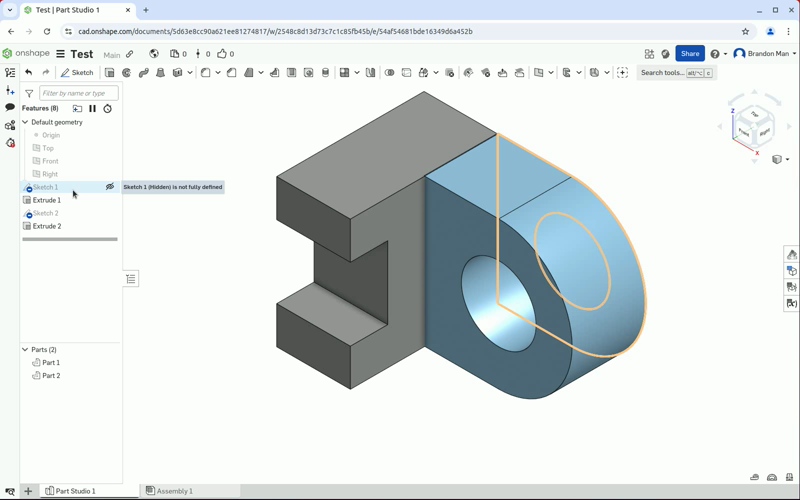
click(73, 189)